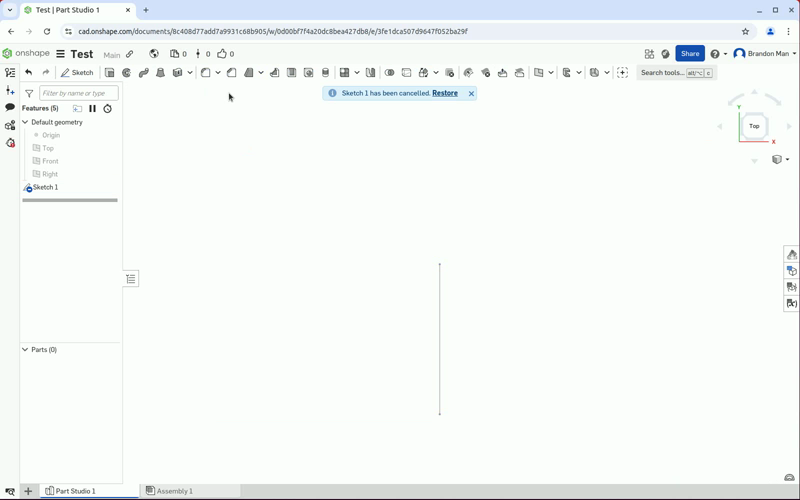
key(shift+h)
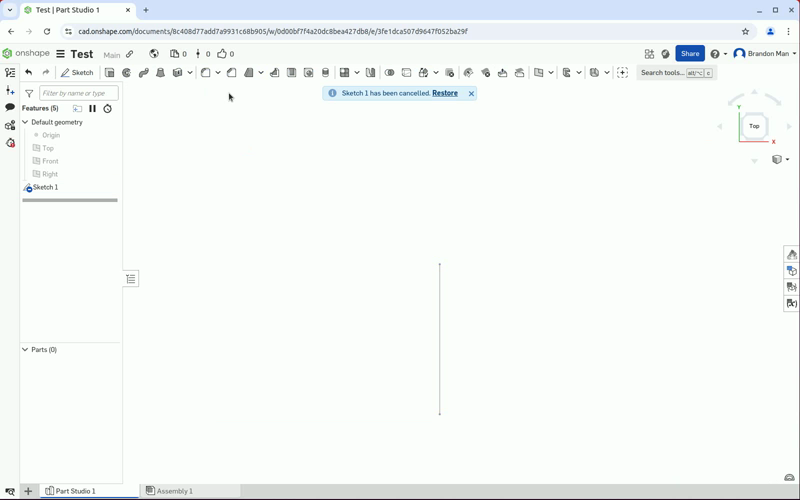
key(shift+s)
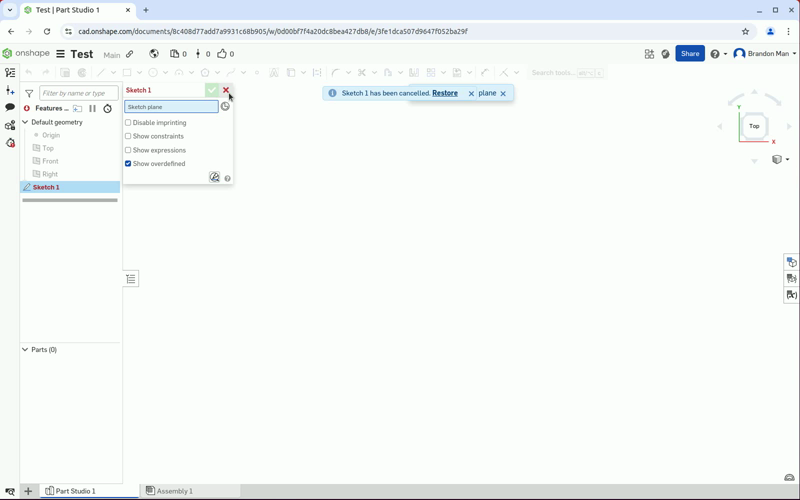
mouse_move(73, 150)
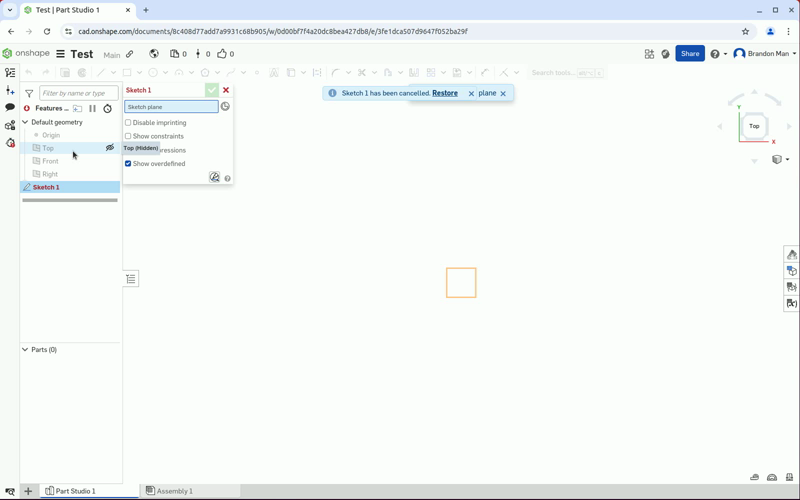
click(73, 150)
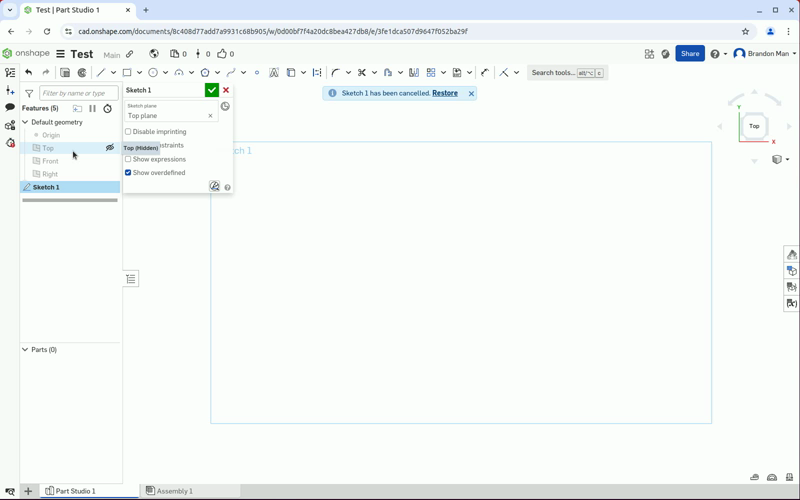
mouse_move(73, 352)
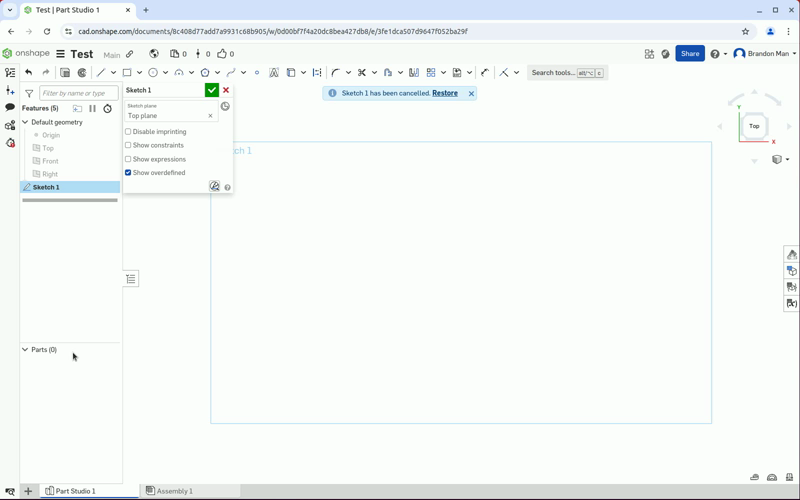
key(y)
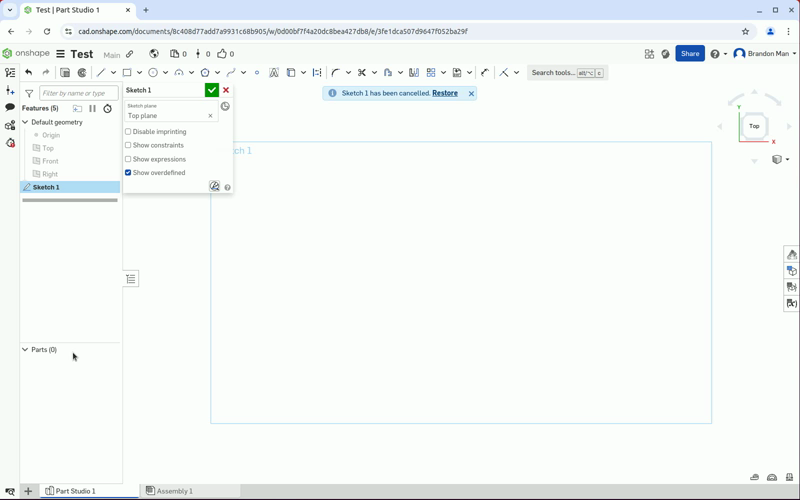
key(l)
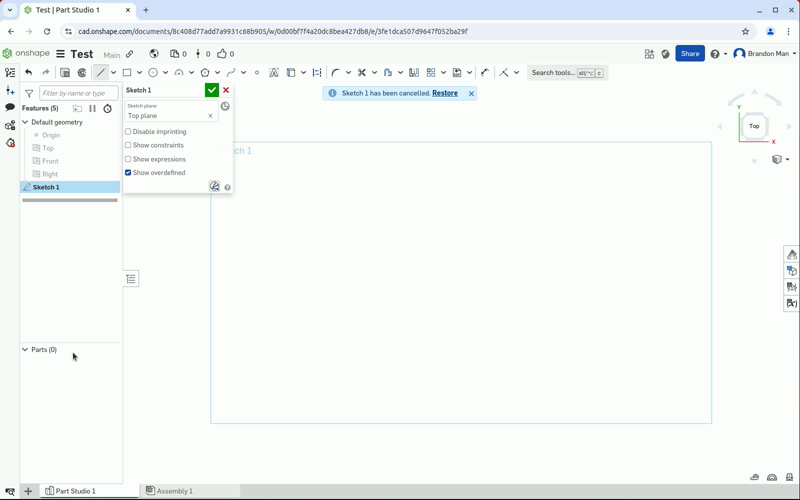
key_down(shift)
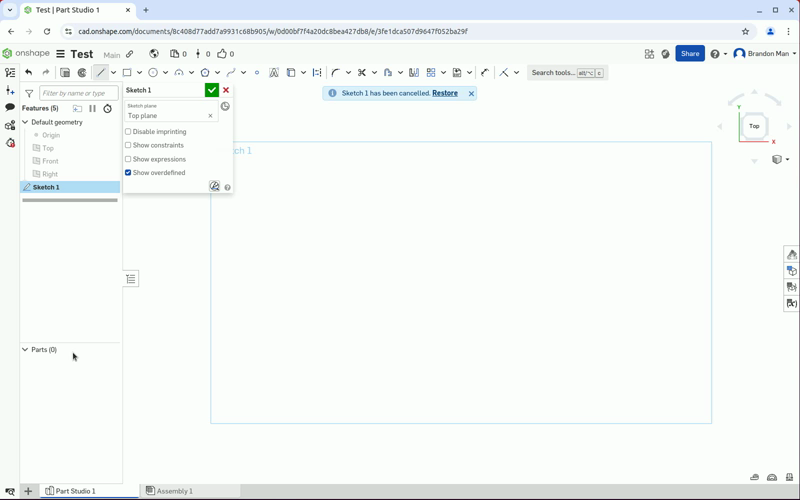
mouse_move(358, 340)
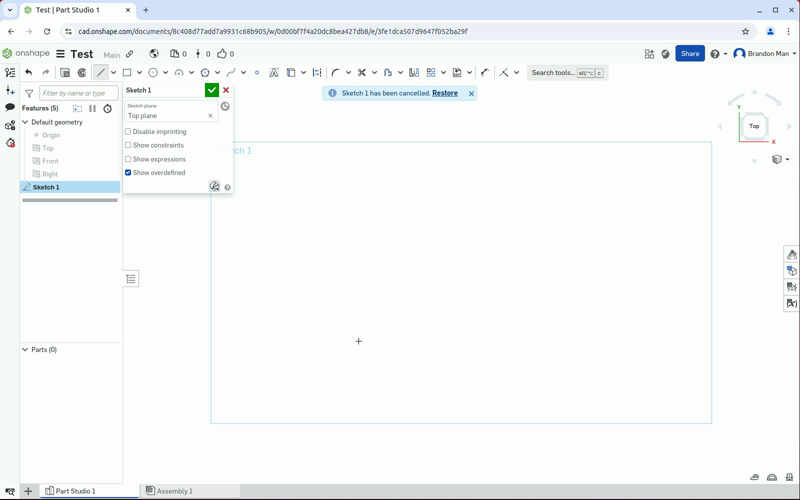
click(358, 340)
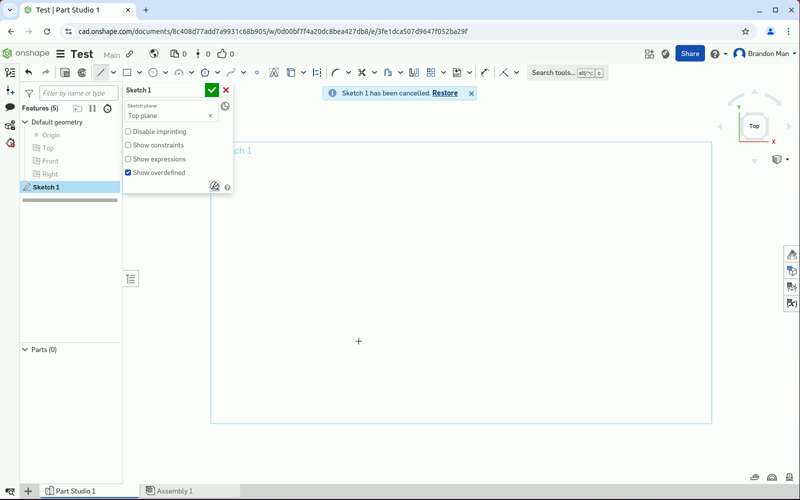
key_up(shift)
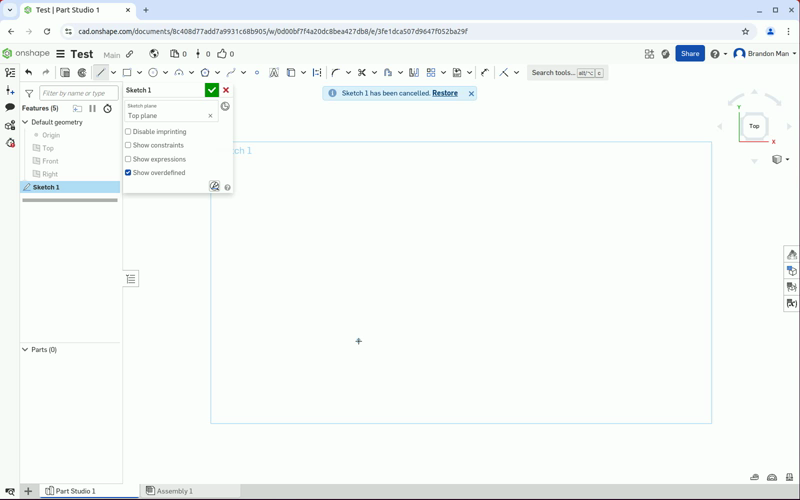
key_down(shift)
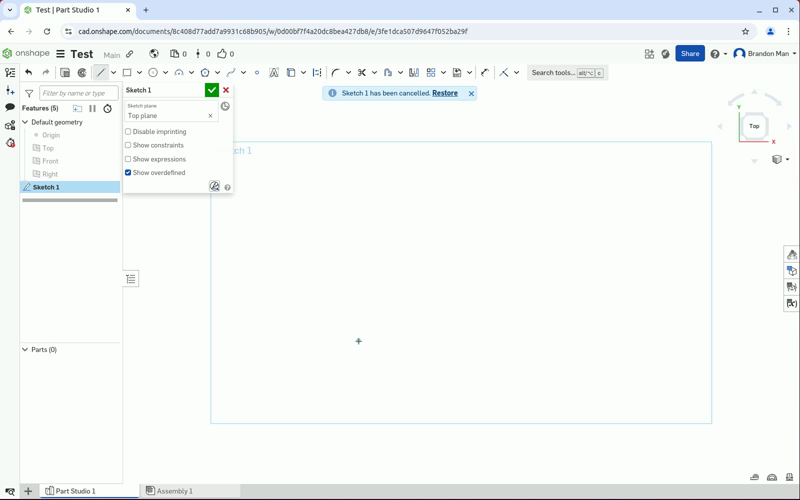
mouse_move(564, 340)
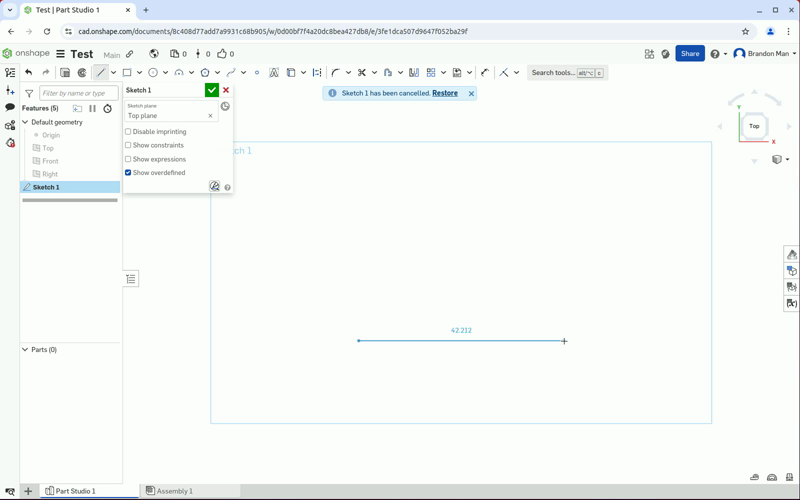
click(564, 340)
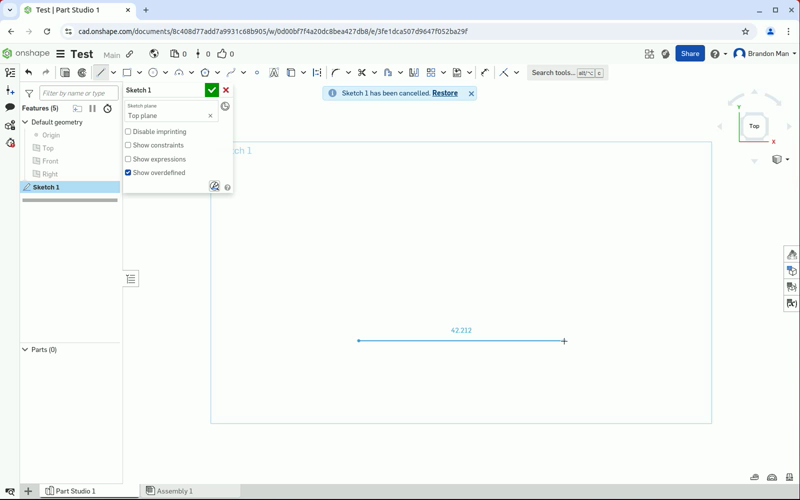
key_up(shift)
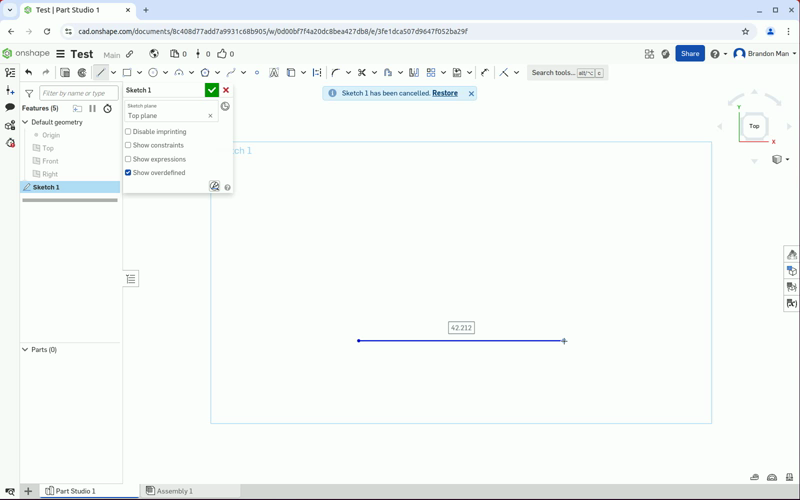
key_down(shift)
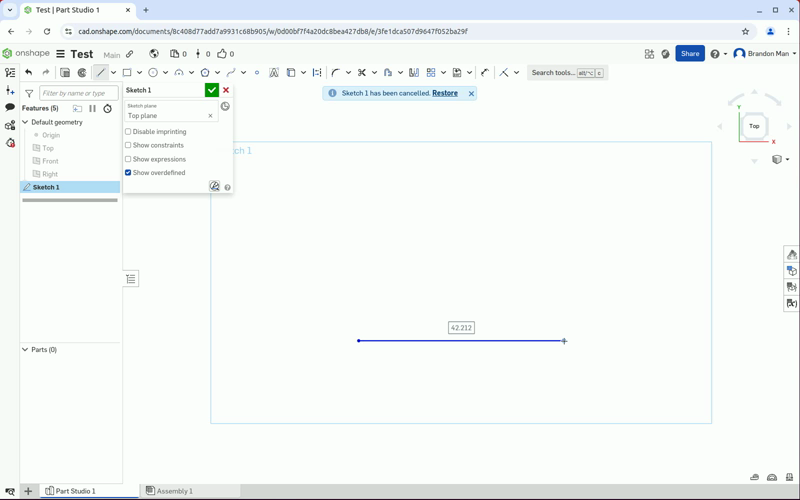
mouse_move(564, 234)
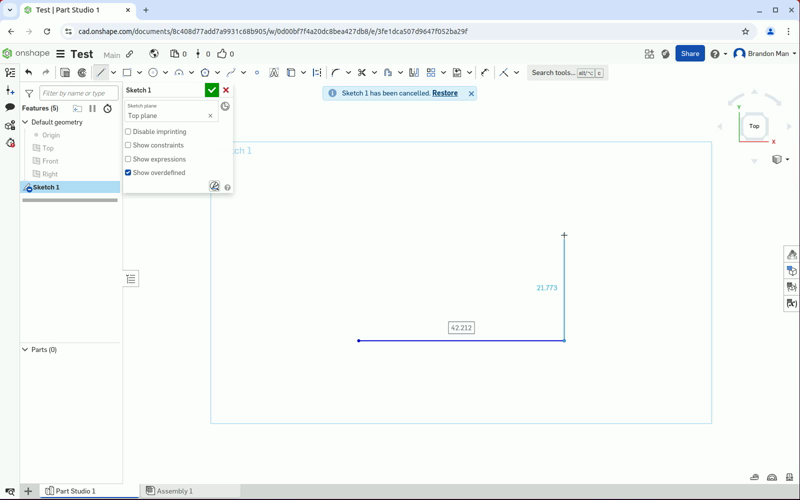
click(564, 234)
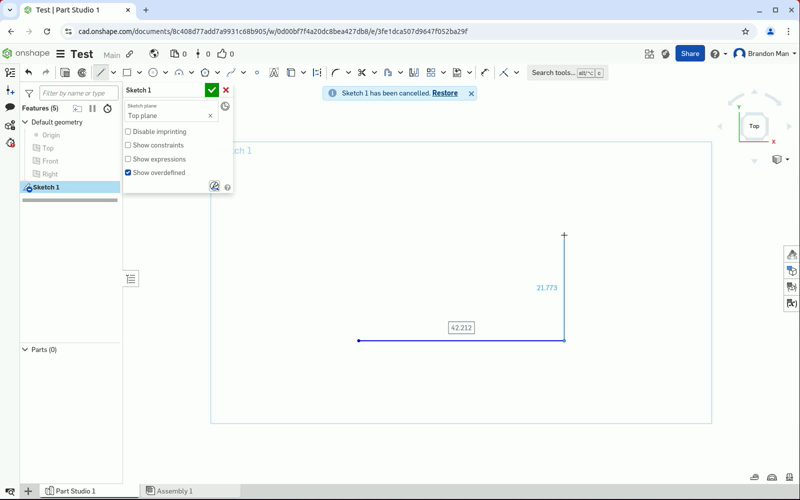
key_up(shift)
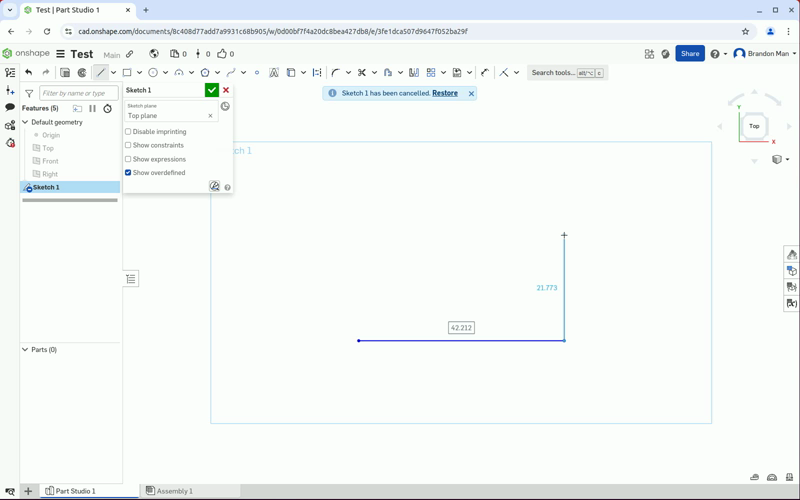
key_down(shift)
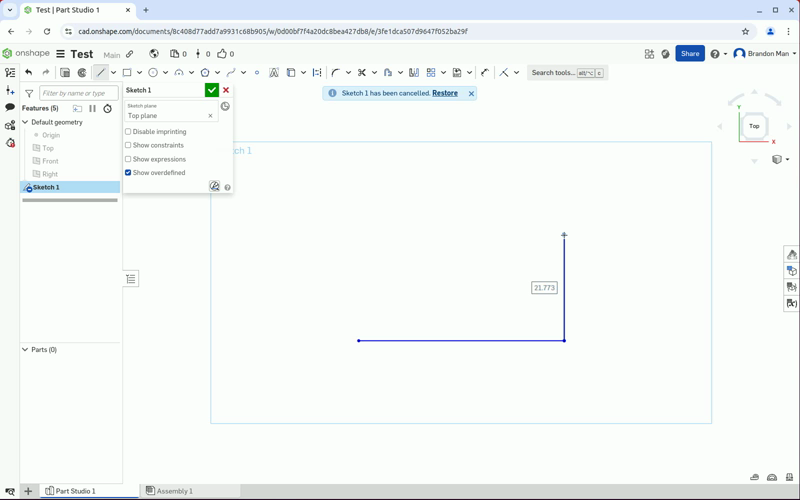
mouse_move(358, 234)
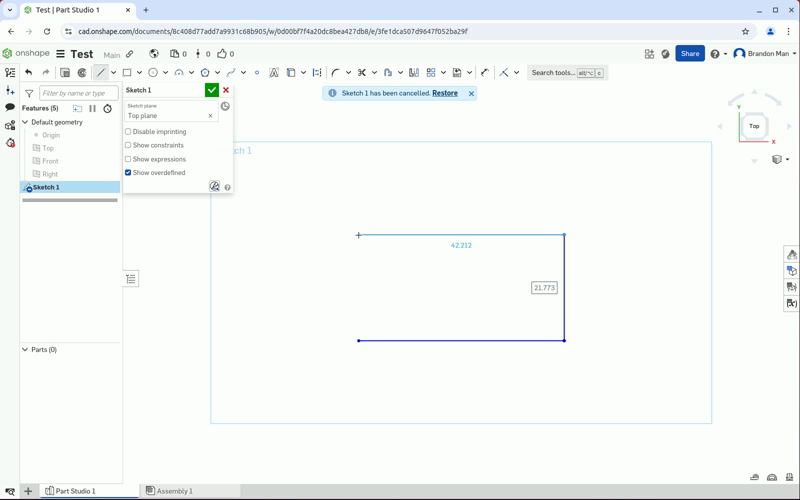
click(358, 234)
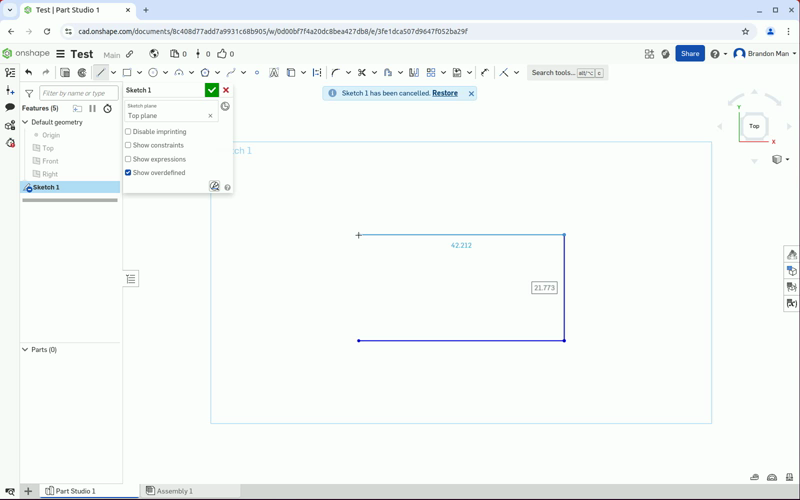
key_up(shift)
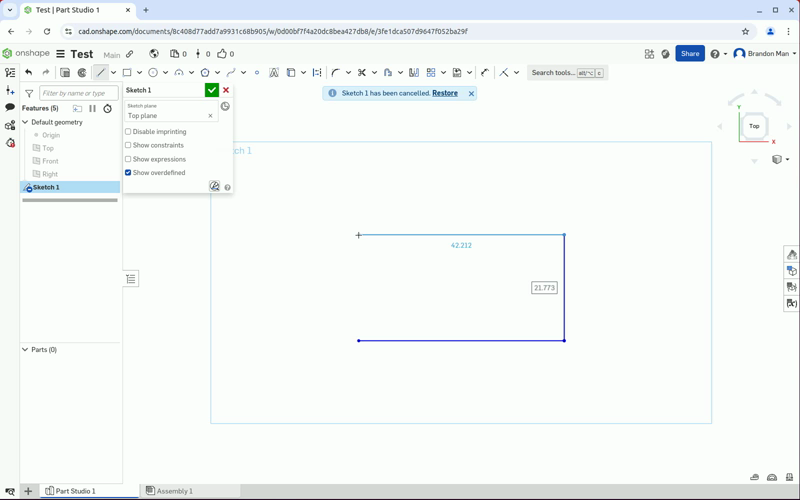
key_down(shift)
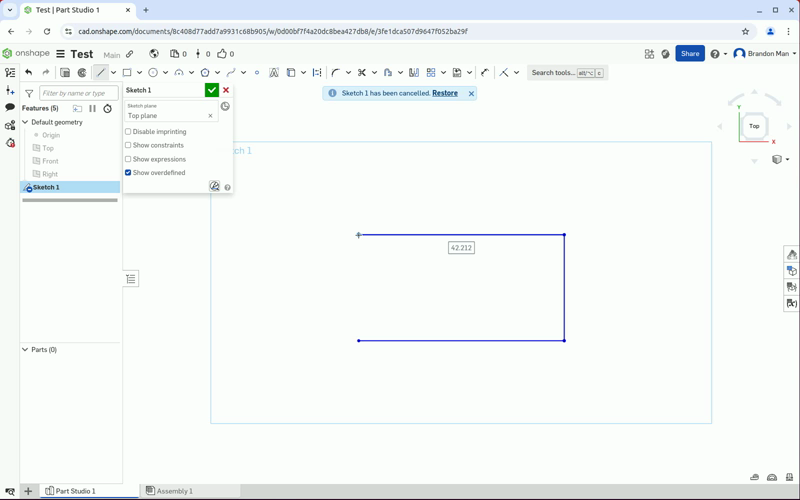
mouse_move(358, 340)
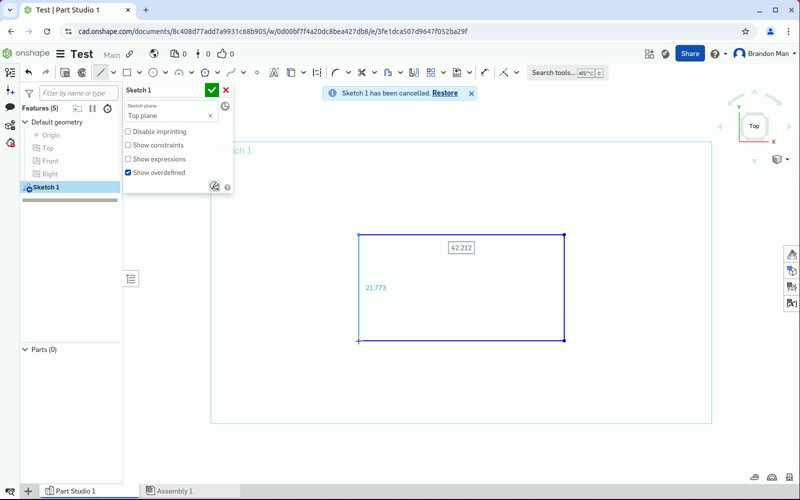
key_up(shift)
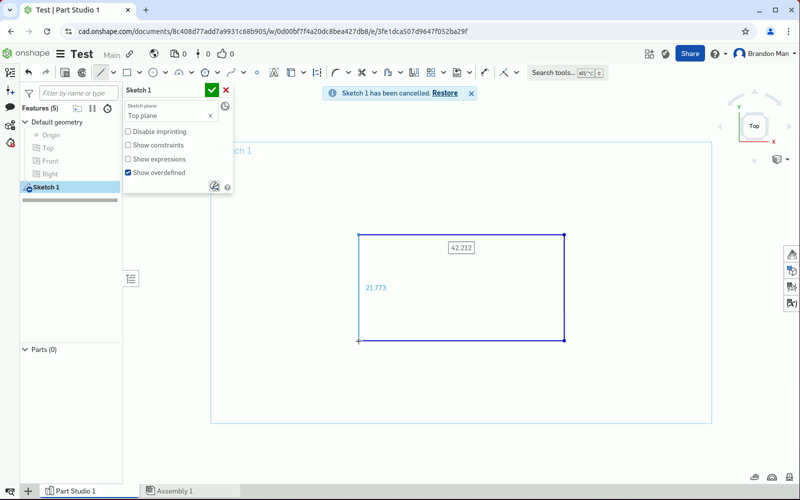
click(358, 340)
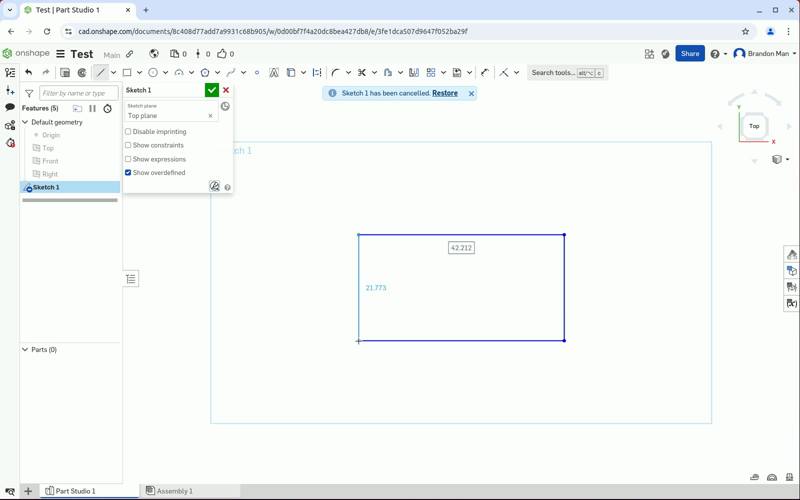
key(esc)
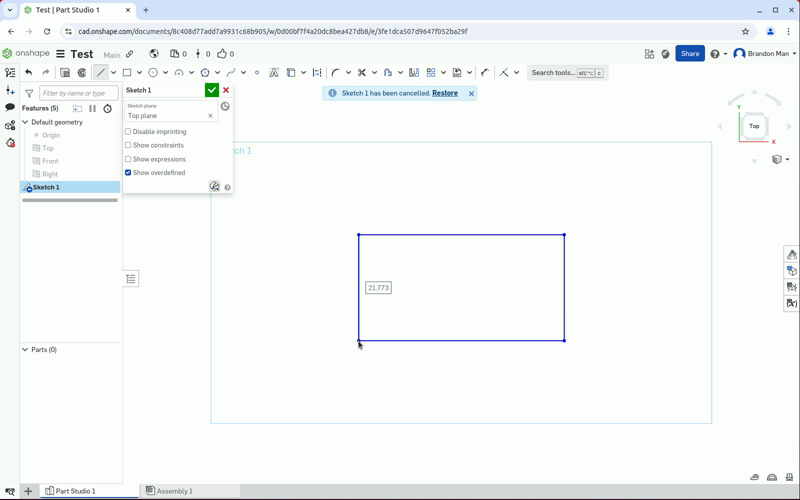
mouse_move(444, 314)
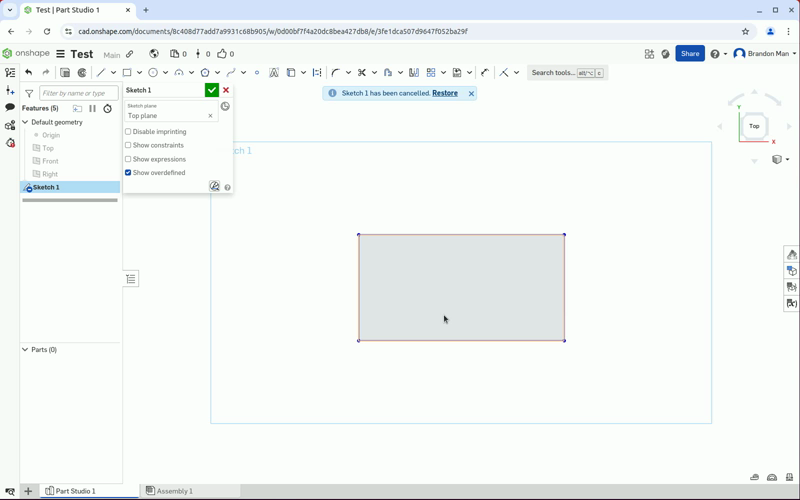
click(444, 314)
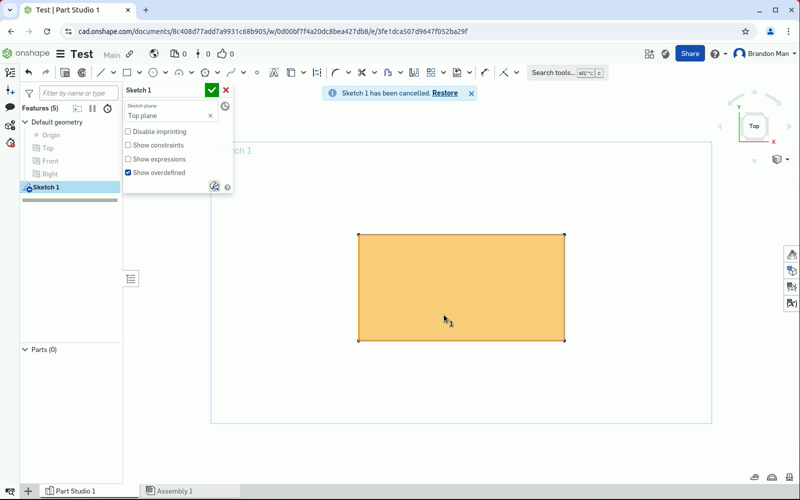
mouse_move(73, 352)
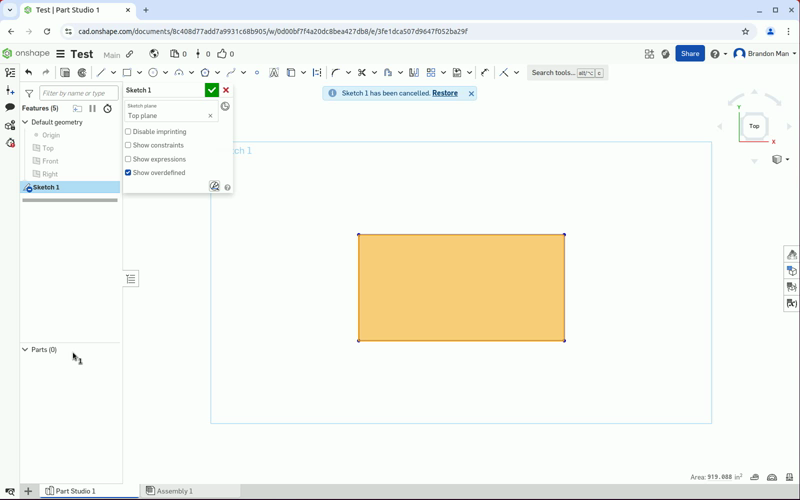
key(shift+y)
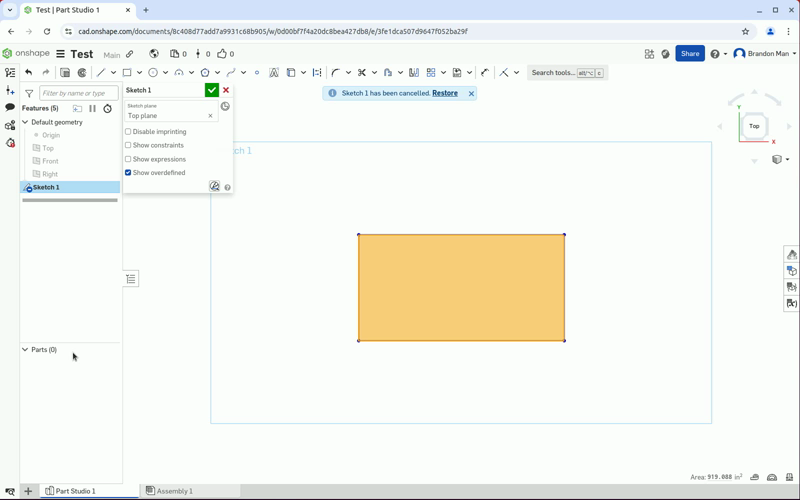
key(shift+e)
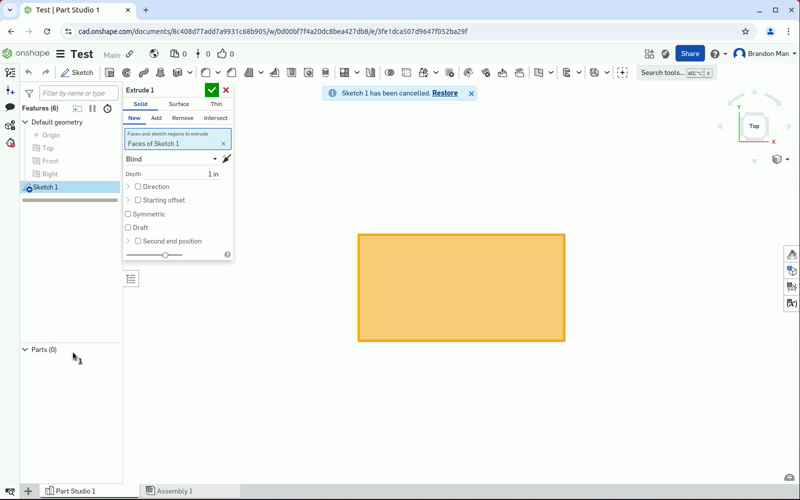
mouse_move(143, 106)
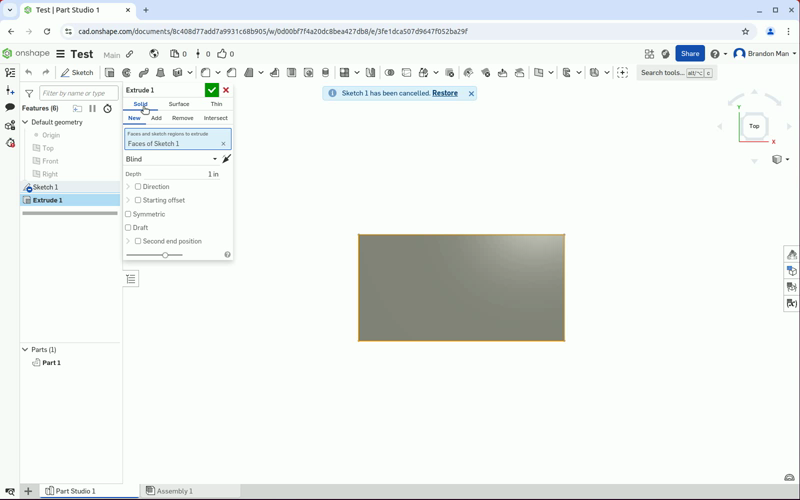
click(143, 106)
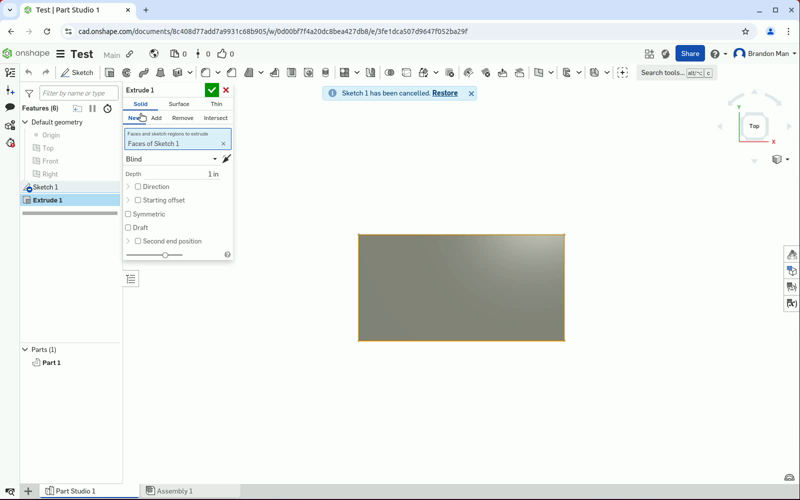
mouse_move(137, 120)
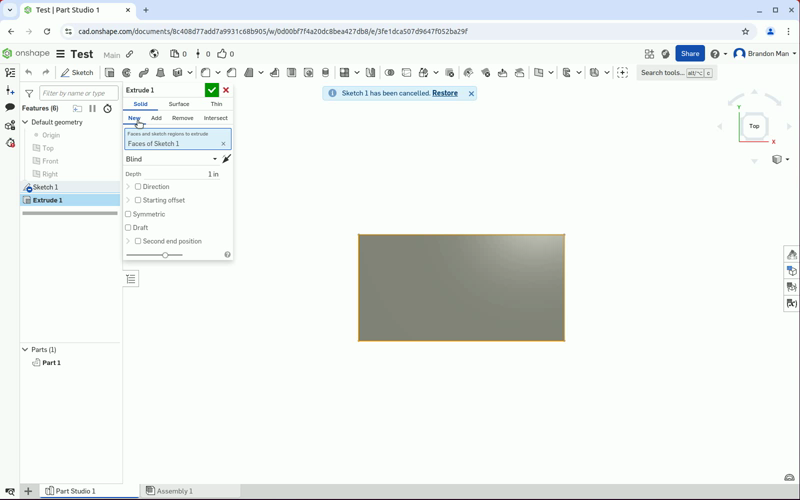
click(137, 120)
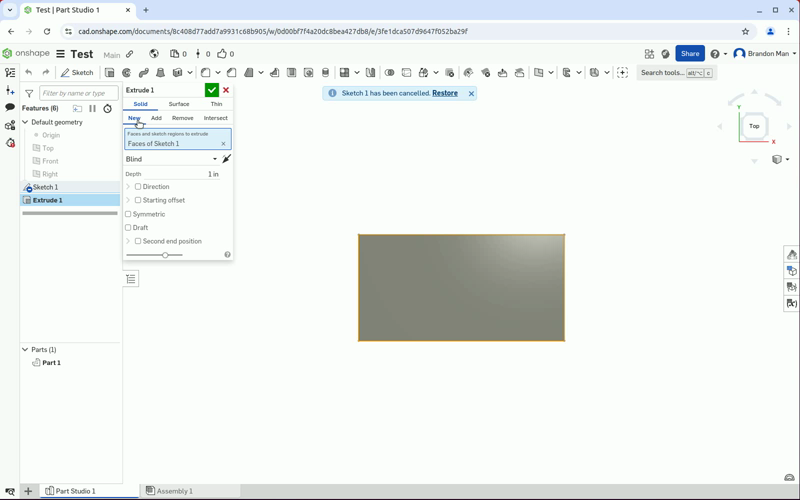
key(tab, 4)
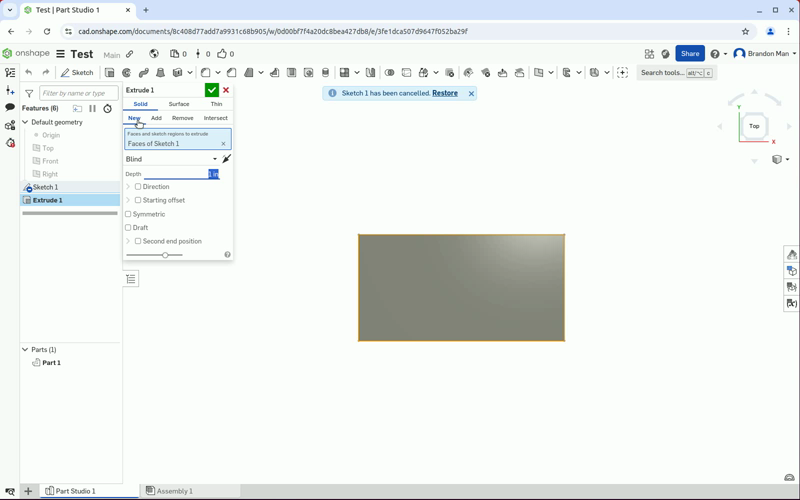
text(4.092)
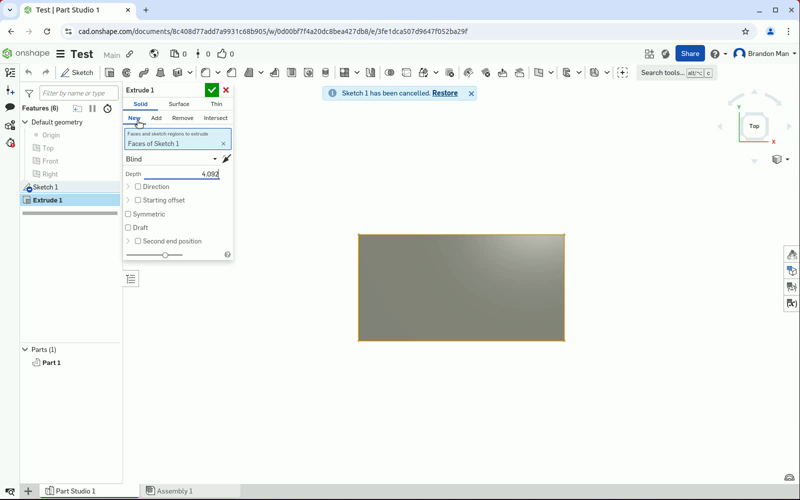
key(enter)
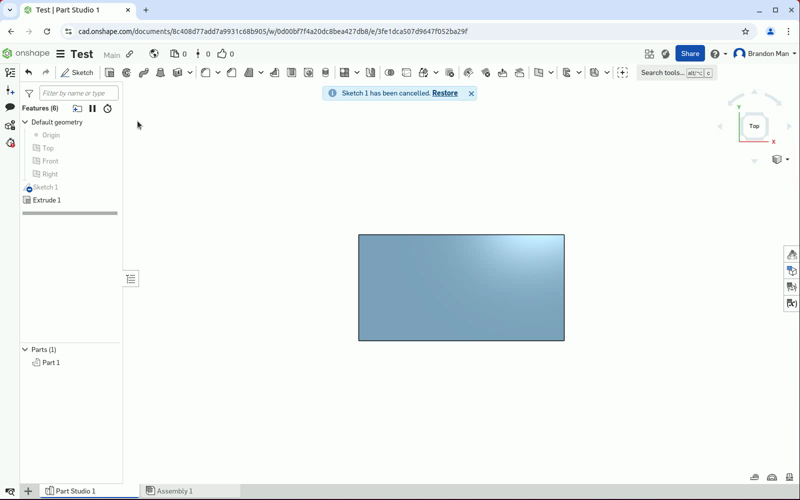
key(shift+h)
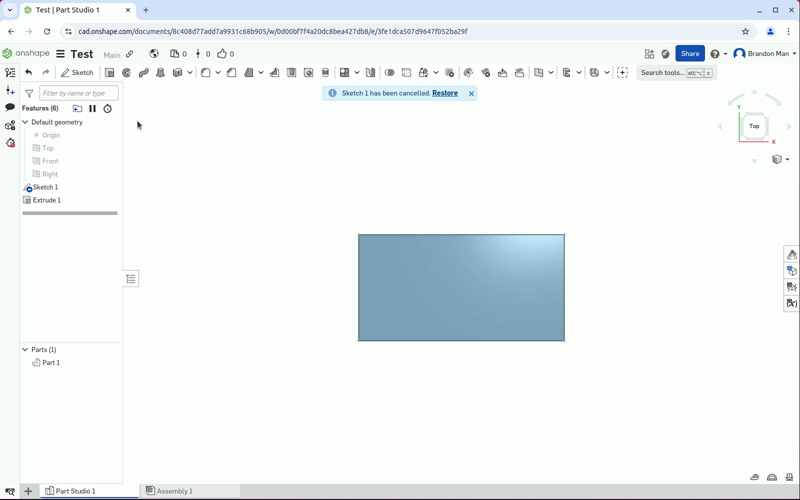
key(shift+h)
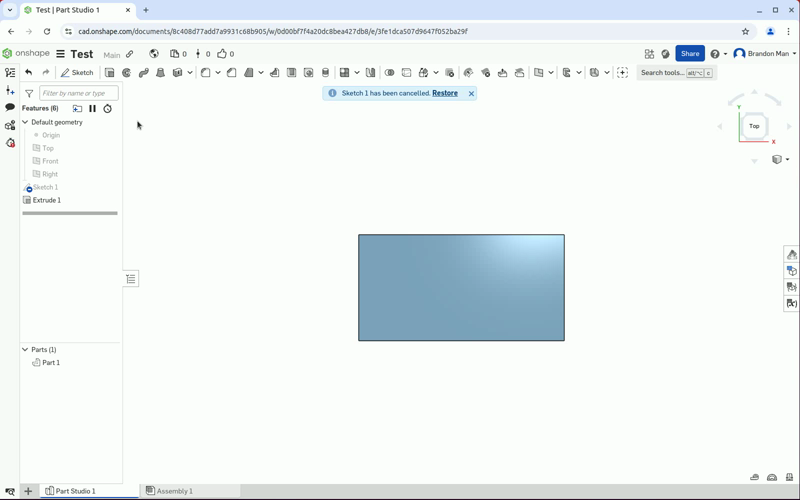
mouse_move(73, 189)
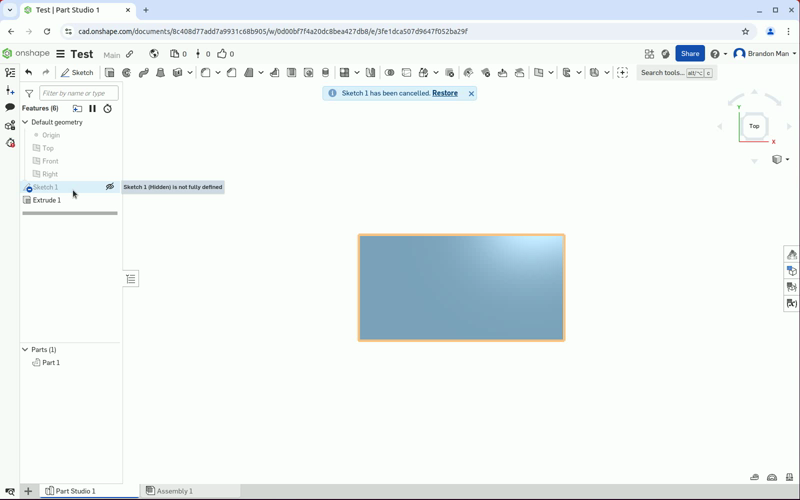
click(73, 189)
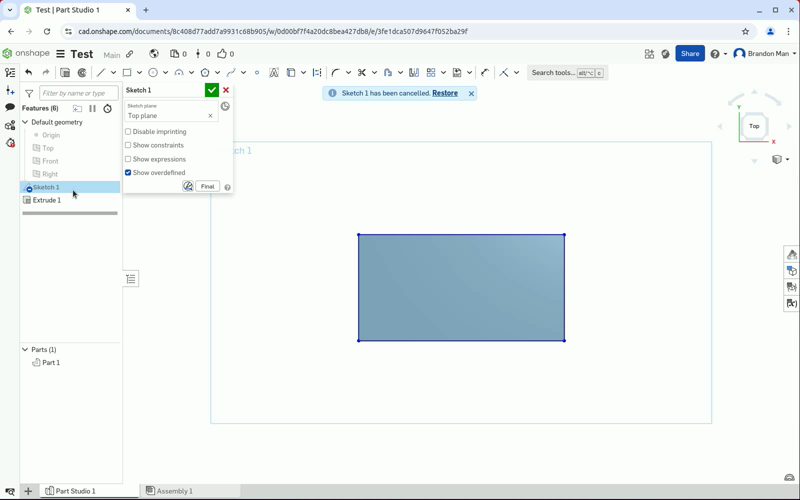
mouse_move(229, 92)
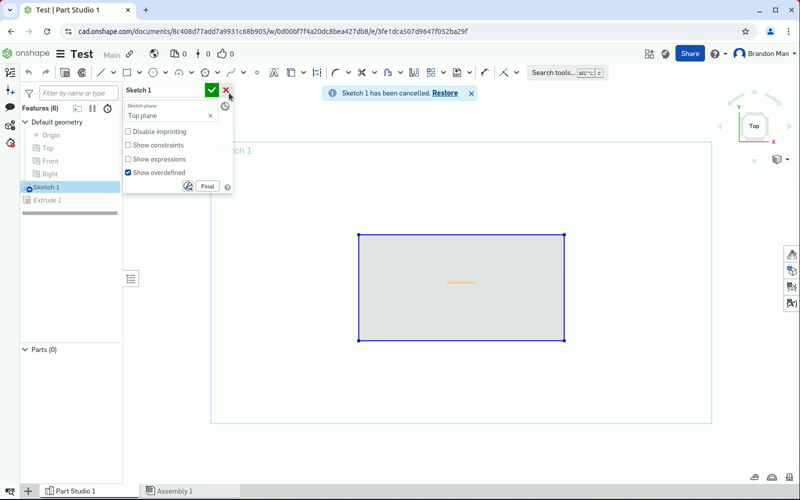
click(229, 92)
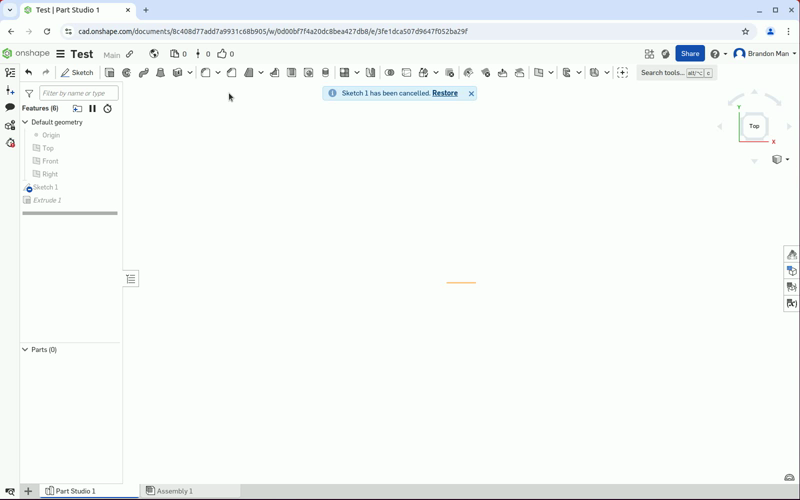
mouse_move(73, 352)
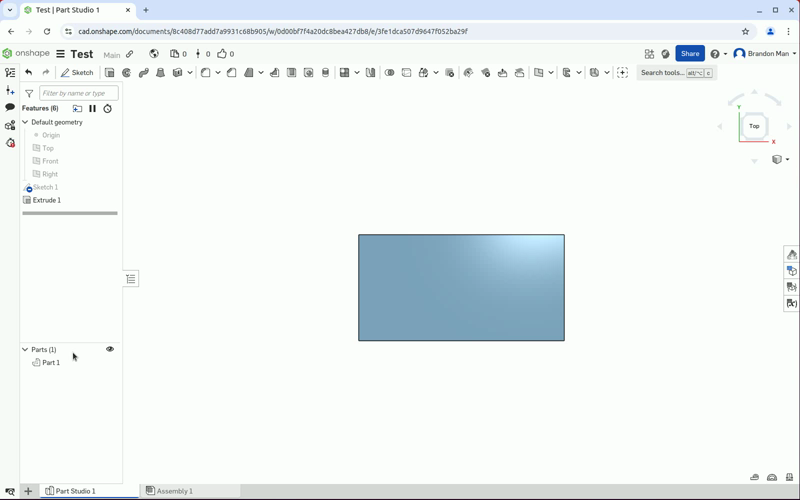
key(y)
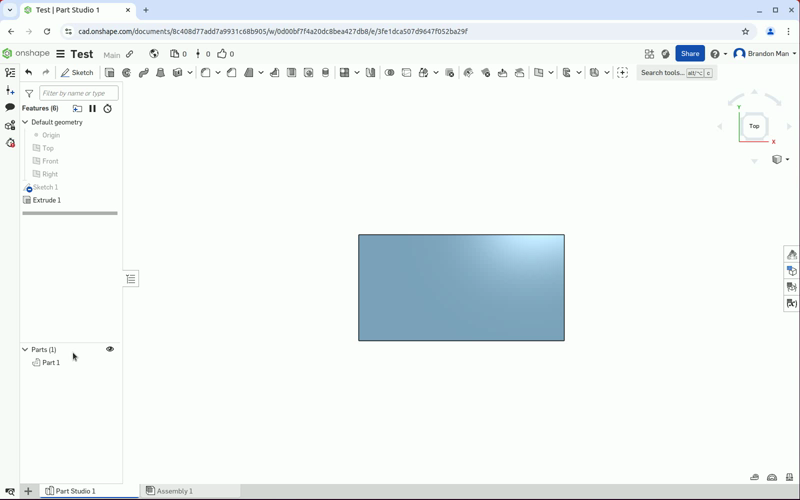
key(shift+p)
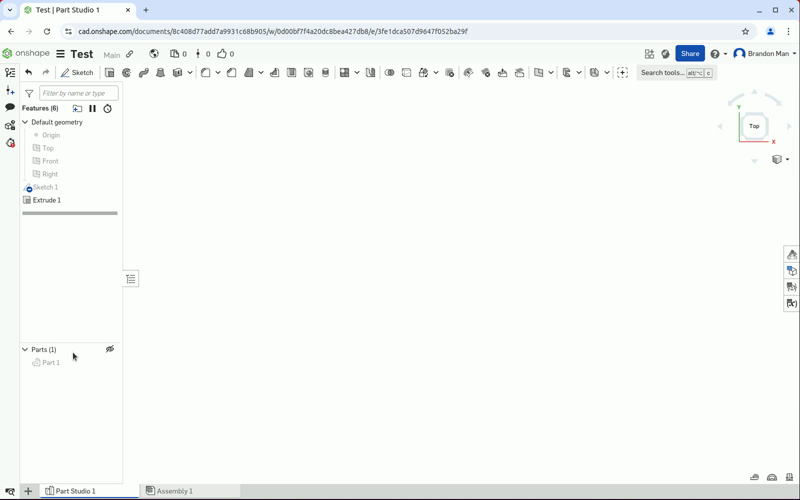
key(space)
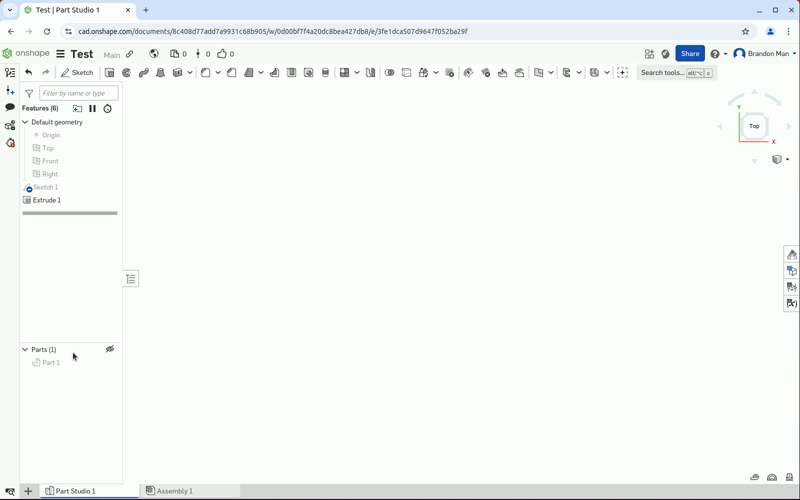
key_down(shift)
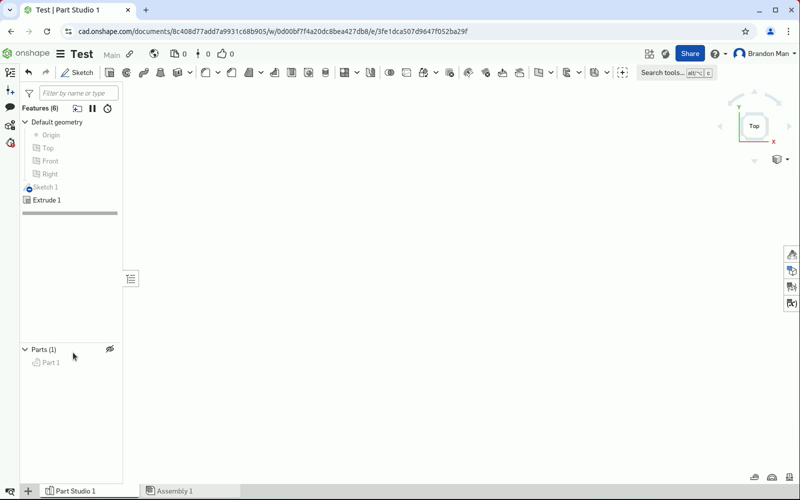
key(up)
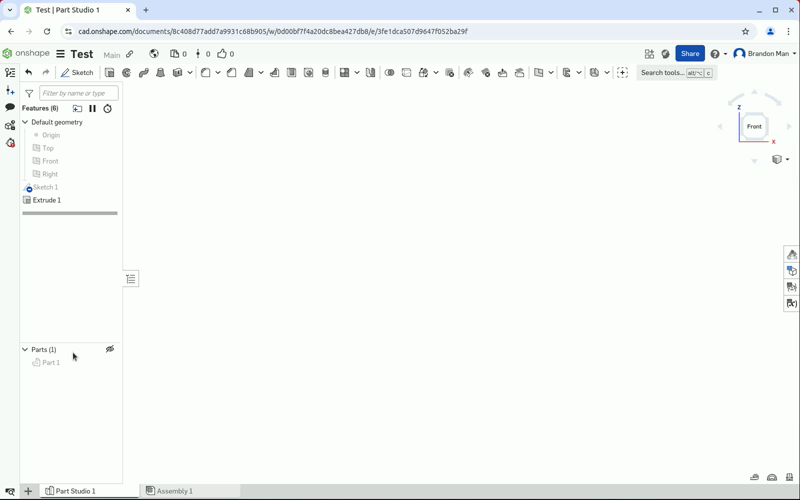
key_up(shift)
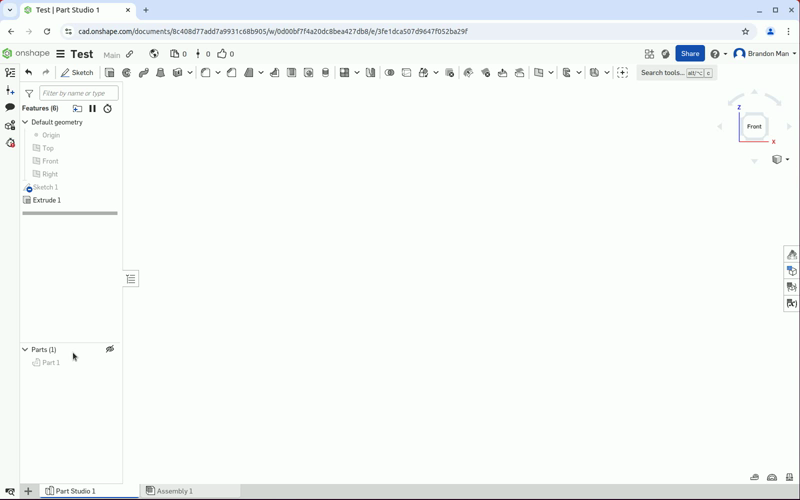
mouse_move(73, 352)
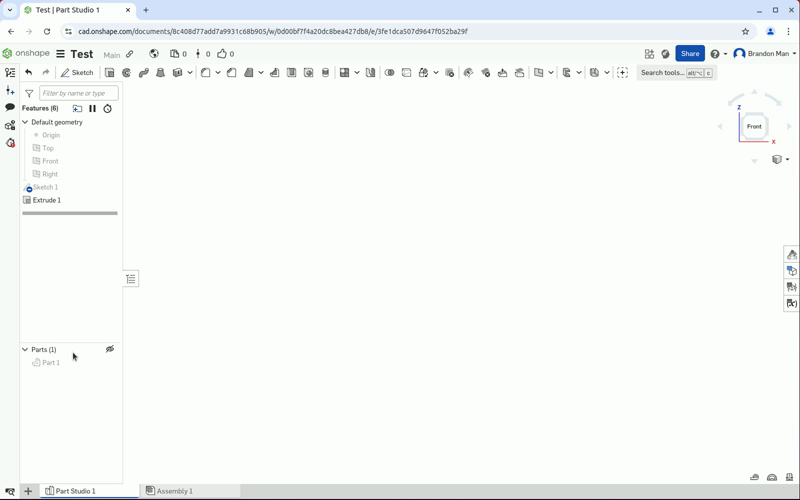
key(shift+y)
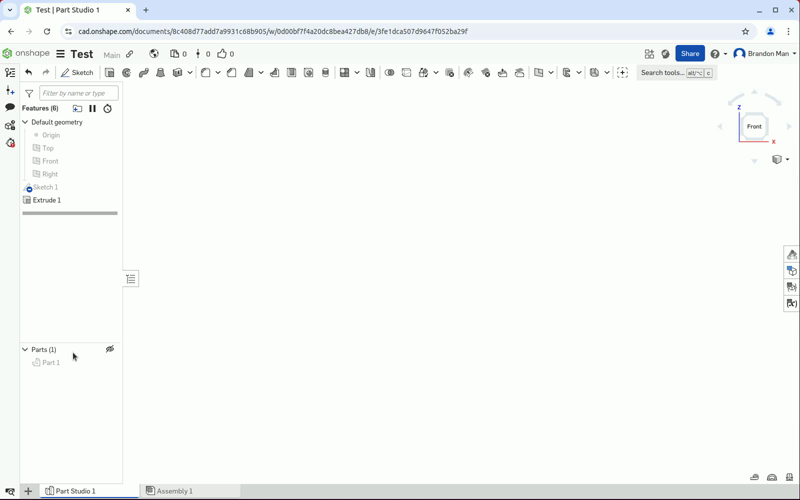
key(shift+s)
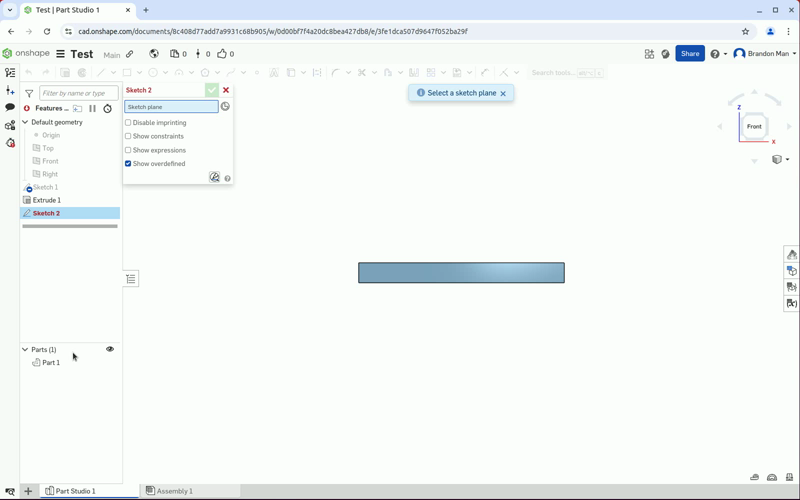
mouse_move(73, 163)
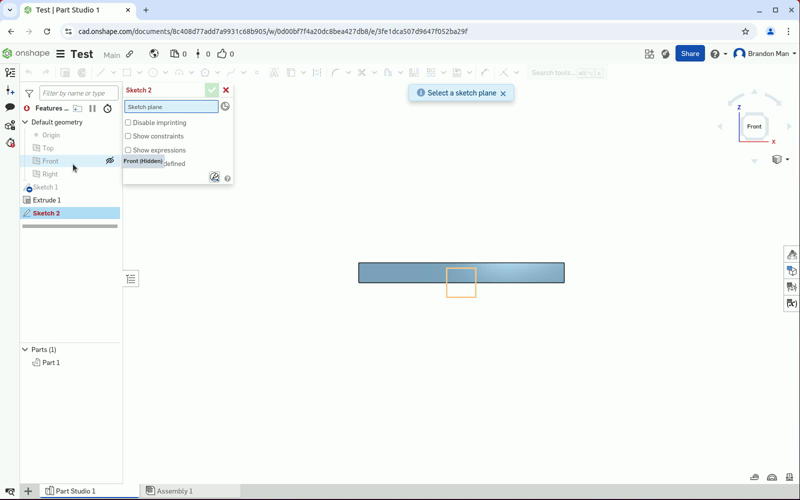
click(73, 163)
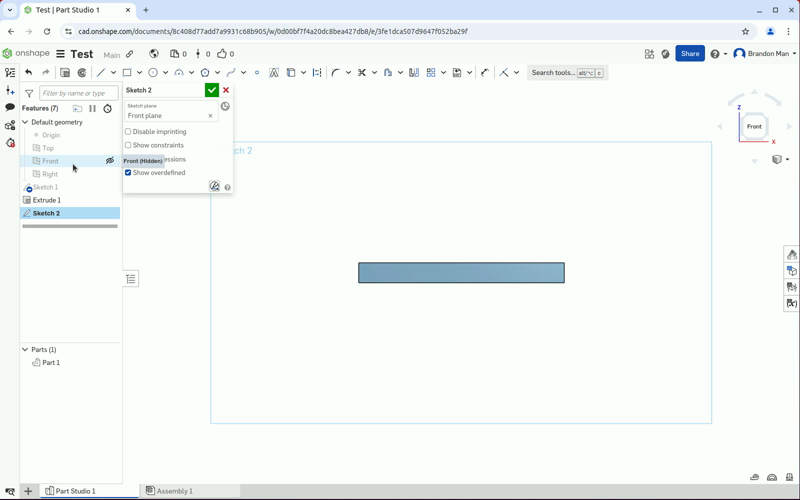
mouse_move(73, 352)
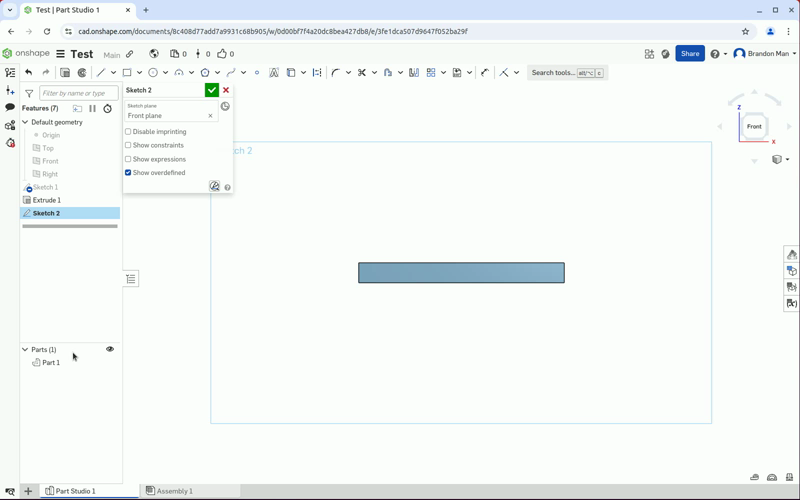
key(y)
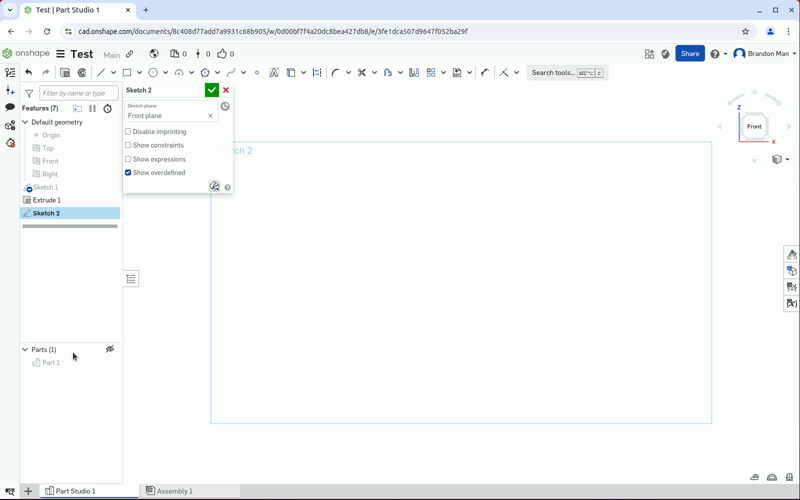
key(l)
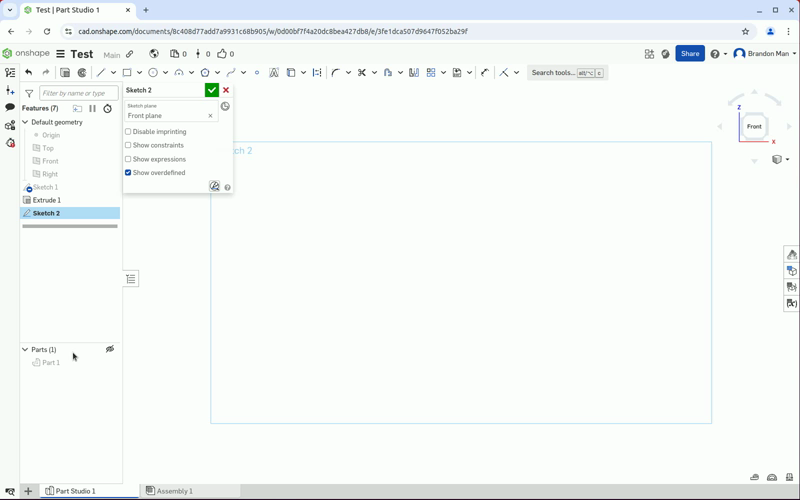
key_down(shift)
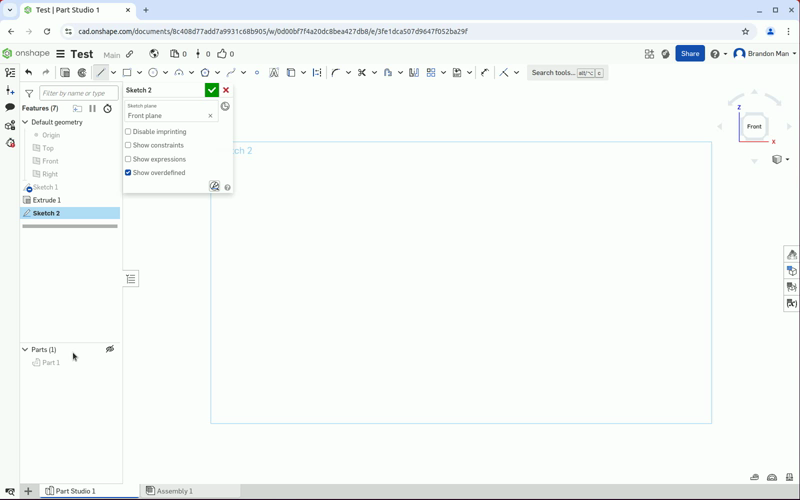
mouse_move(348, 282)
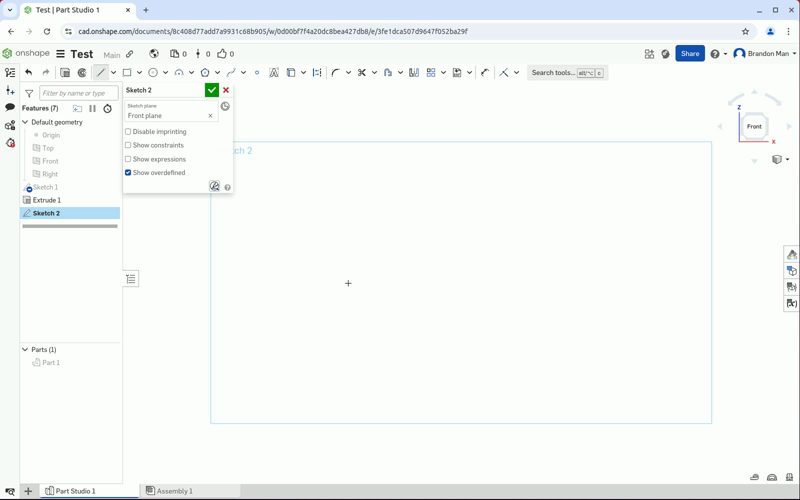
click(348, 282)
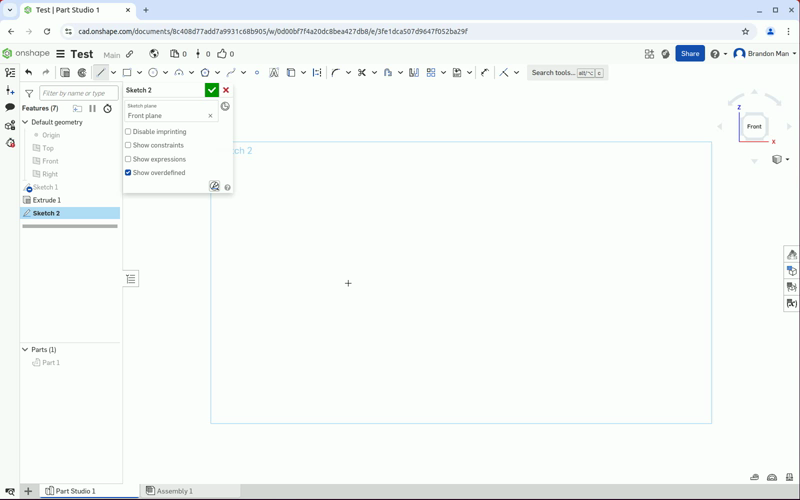
key_up(shift)
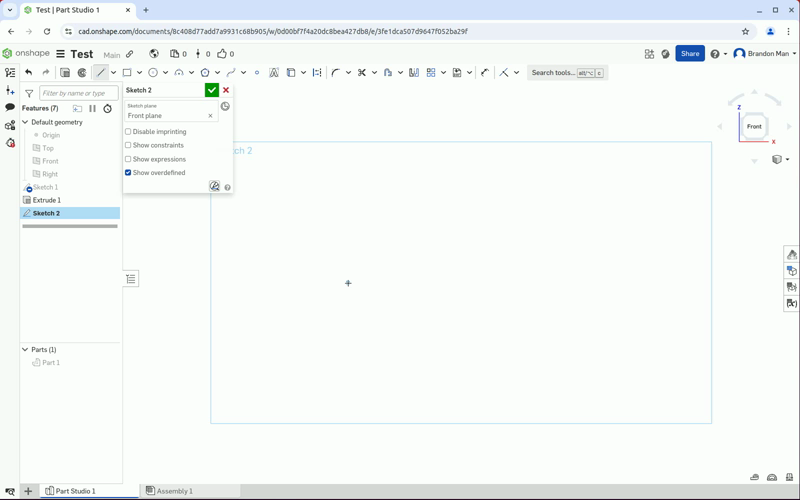
key_down(shift)
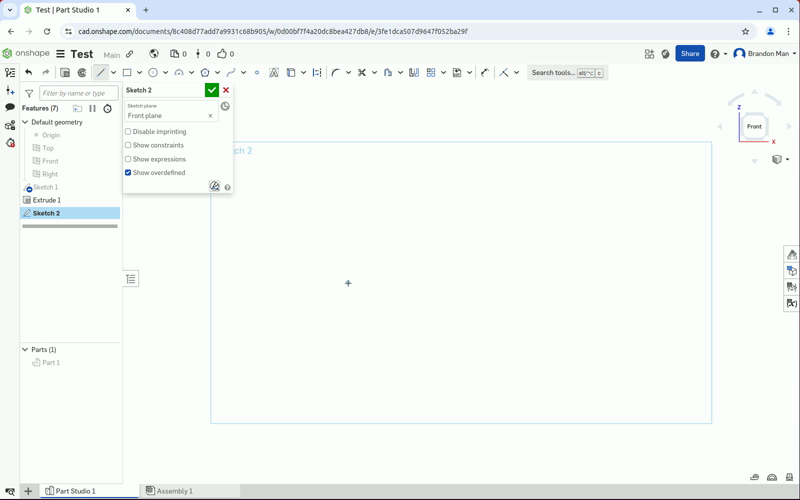
mouse_move(543, 282)
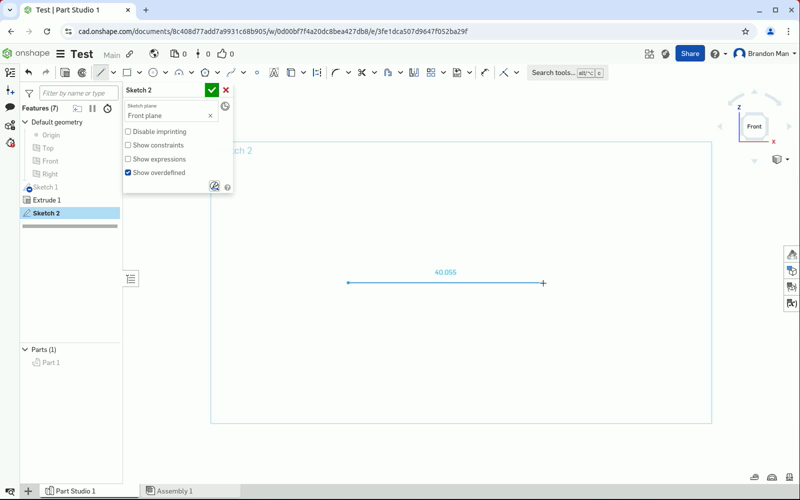
click(543, 282)
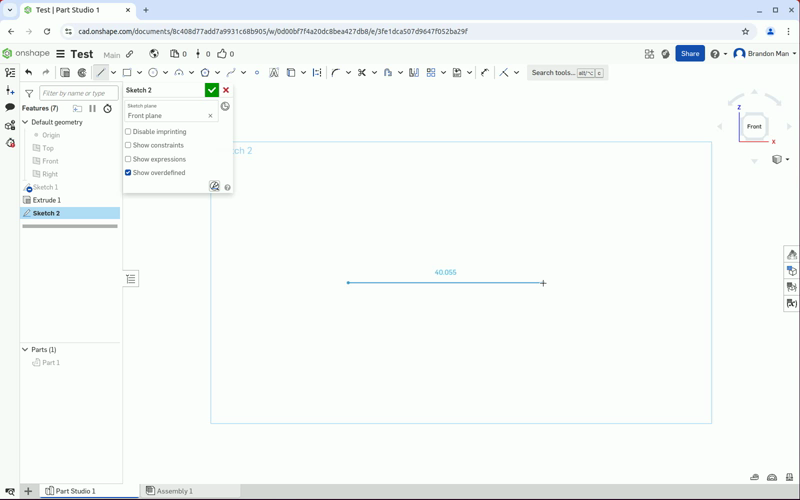
key_up(shift)
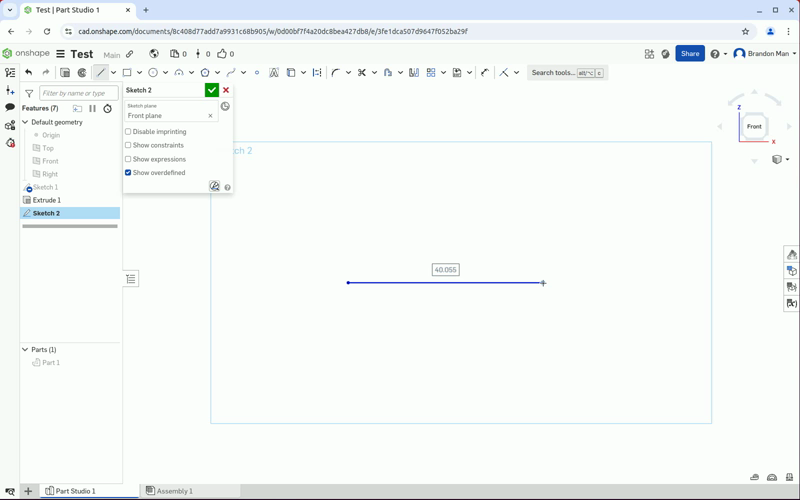
key_down(shift)
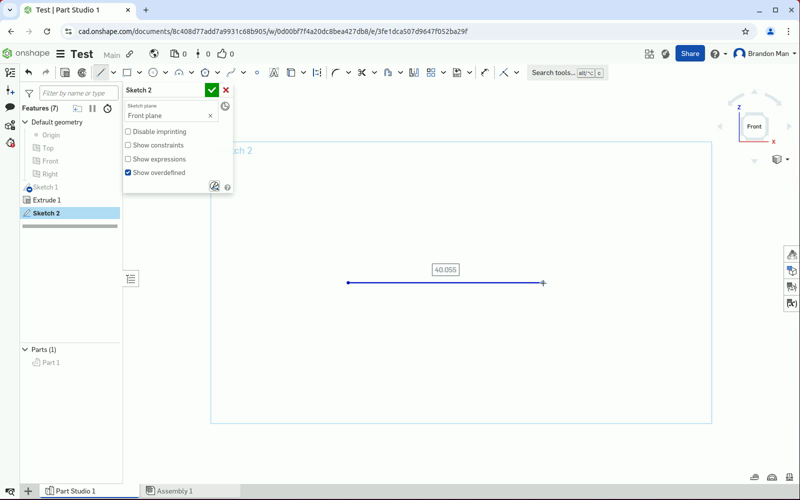
mouse_move(543, 176)
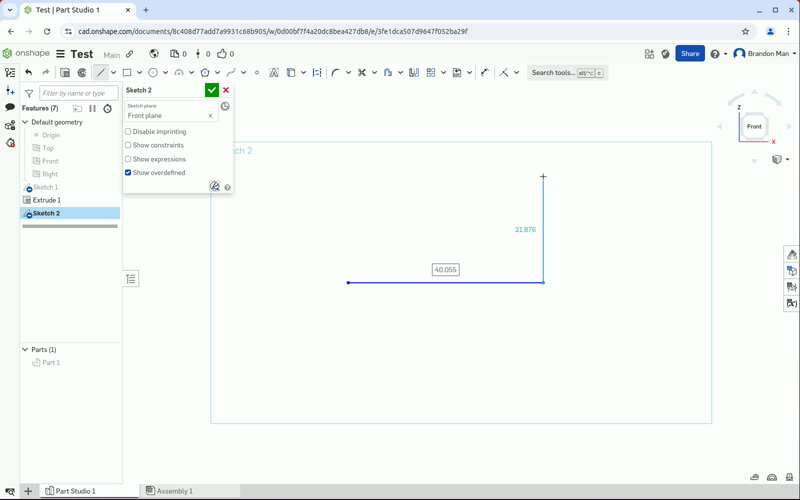
click(543, 176)
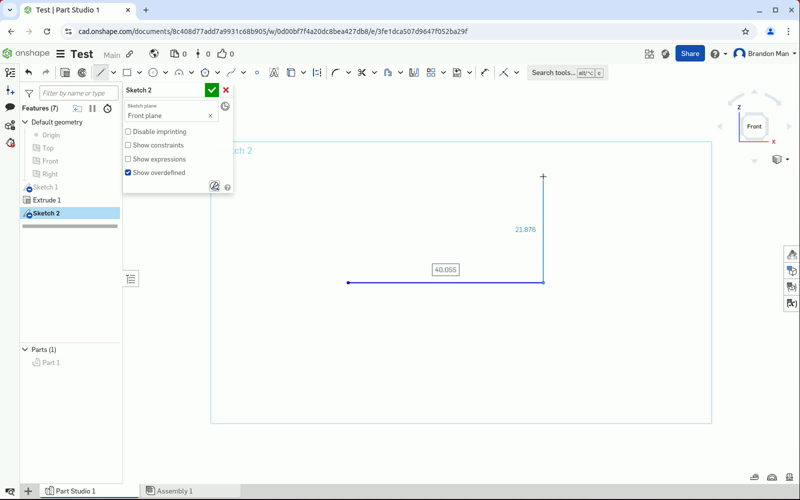
key_up(shift)
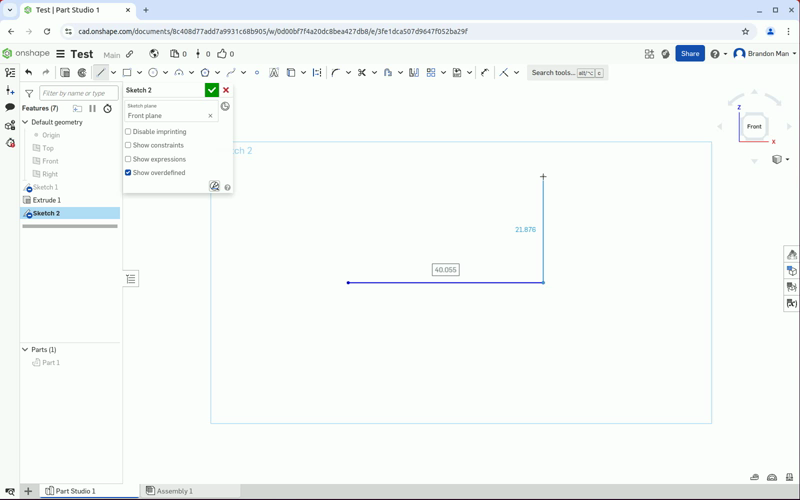
key_down(shift)
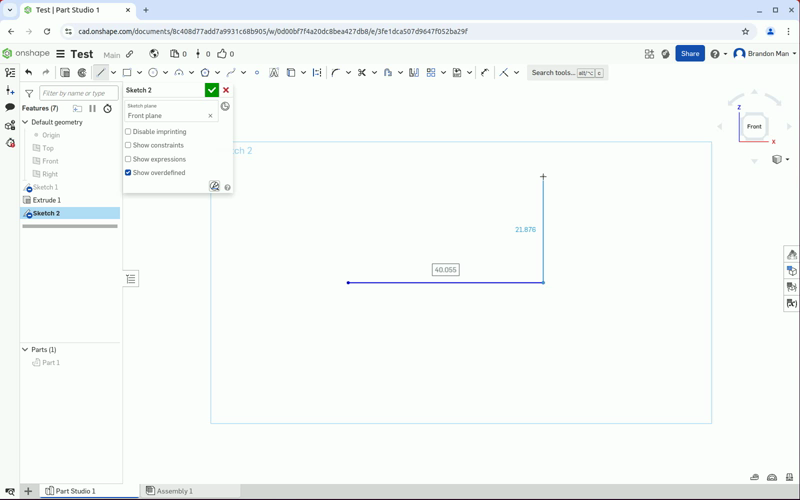
mouse_move(348, 176)
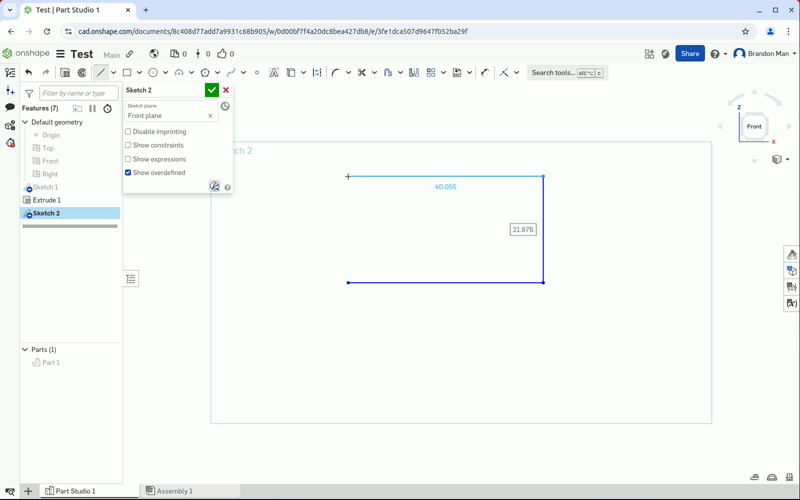
click(348, 176)
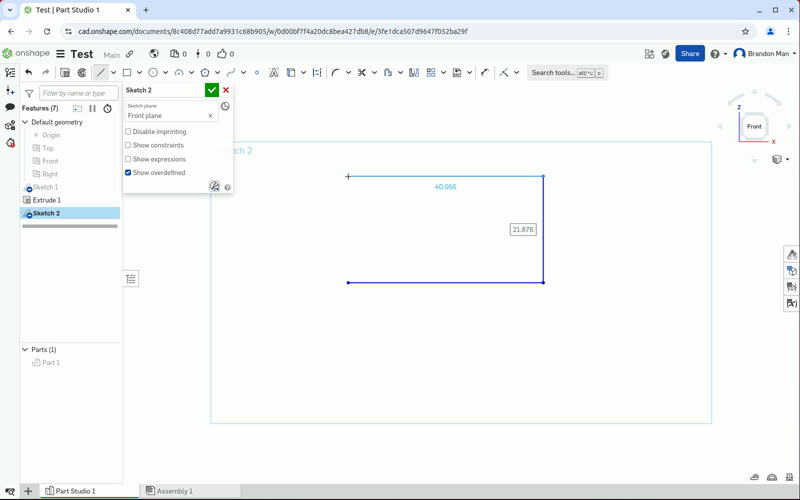
key_up(shift)
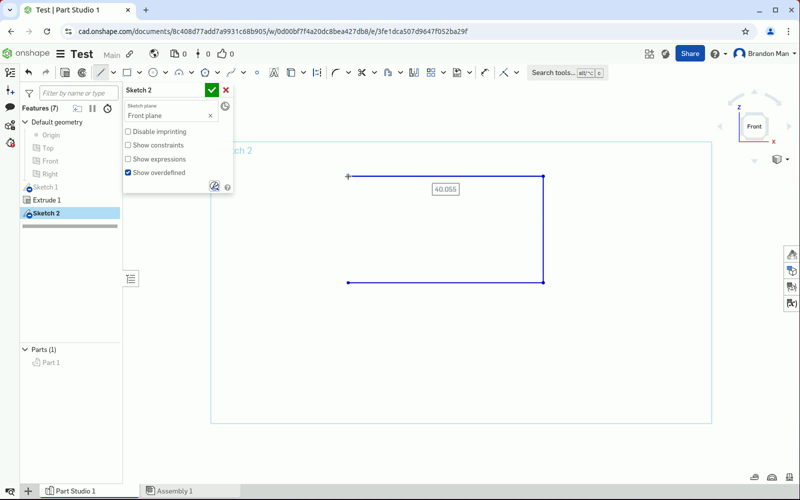
key_down(shift)
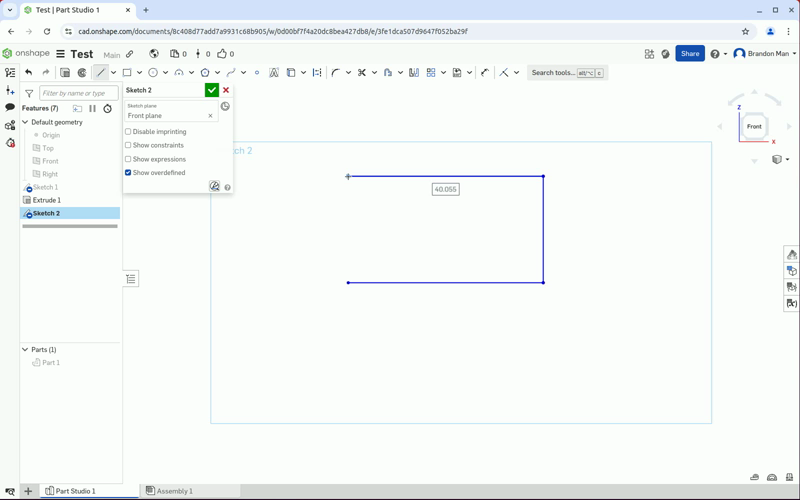
mouse_move(348, 282)
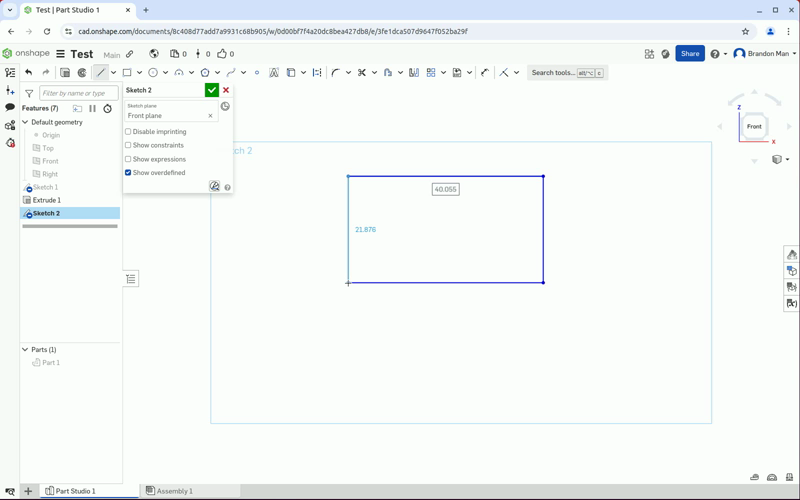
key_up(shift)
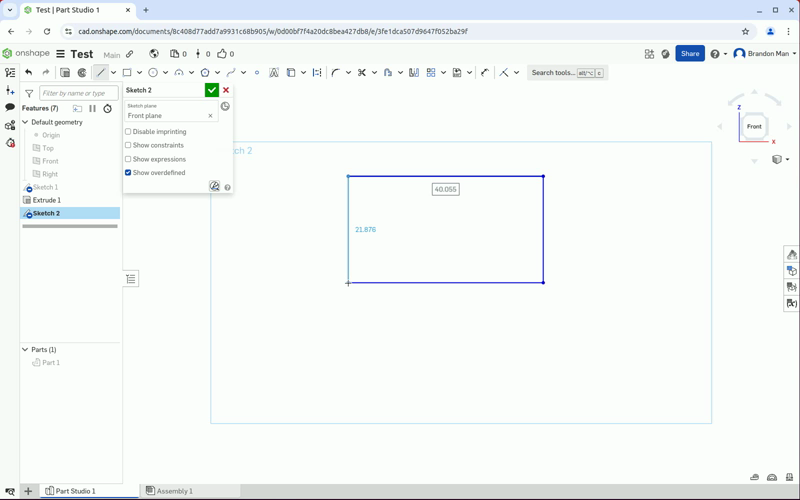
click(348, 282)
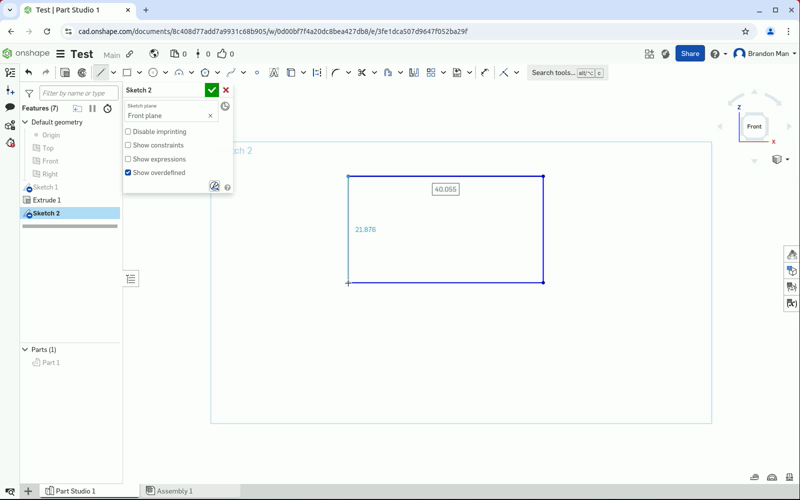
key(esc)
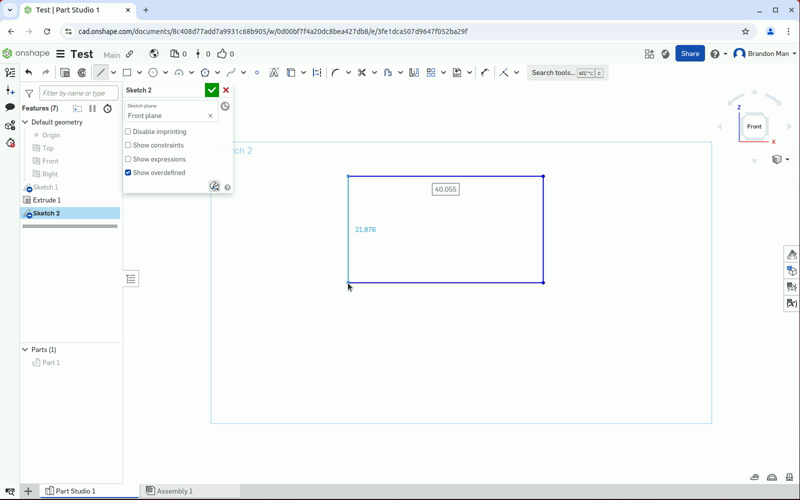
mouse_move(467, 220)
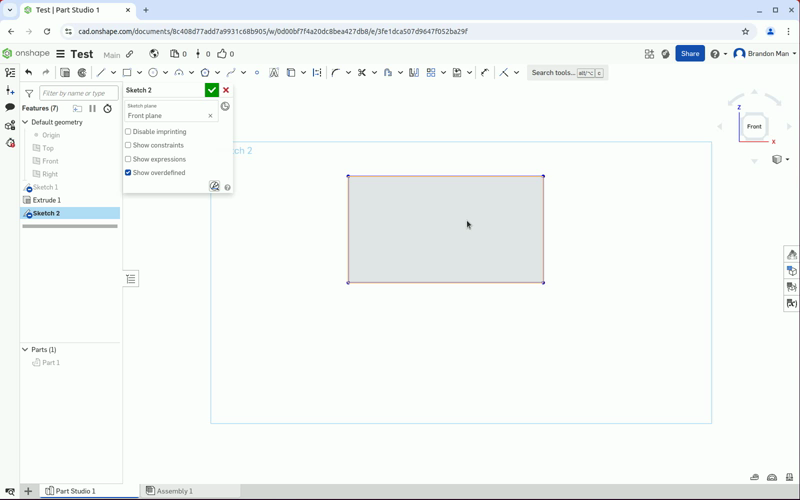
click(467, 220)
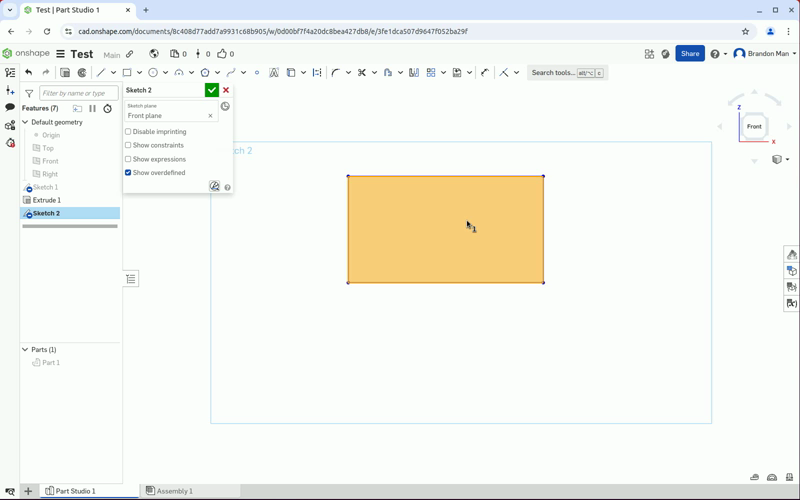
mouse_move(73, 352)
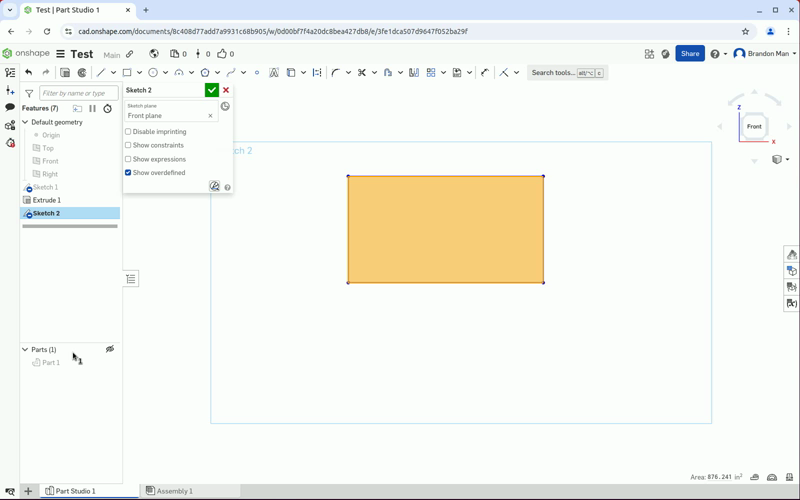
key(shift+y)
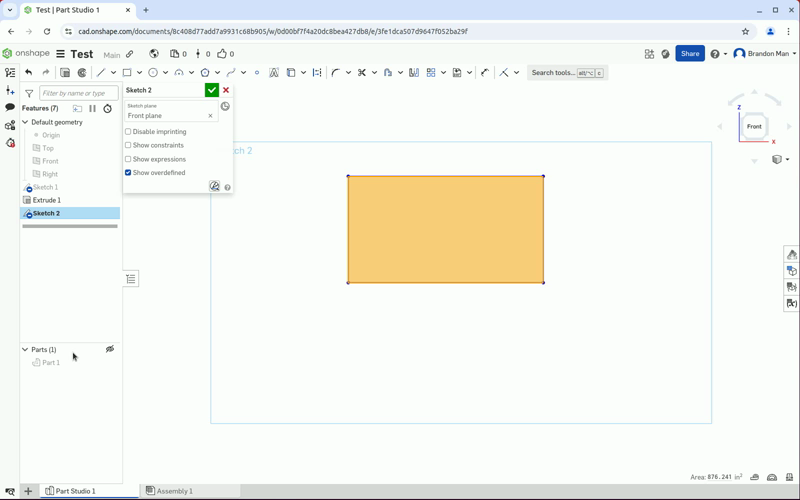
key(shift+e)
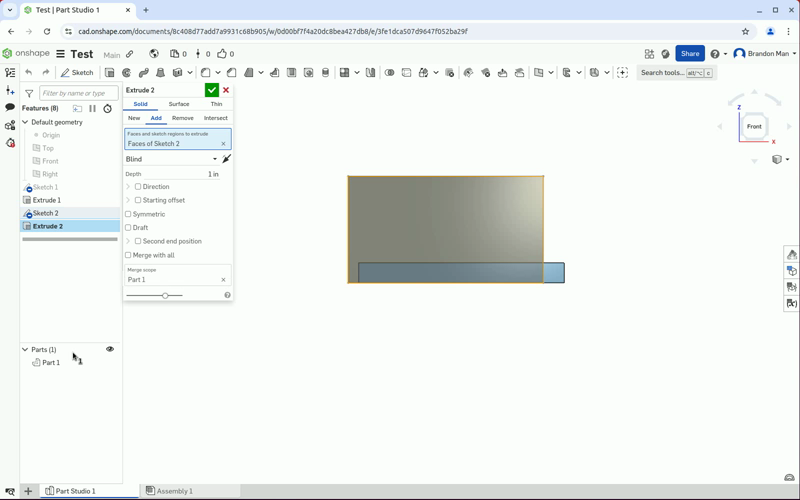
mouse_move(143, 106)
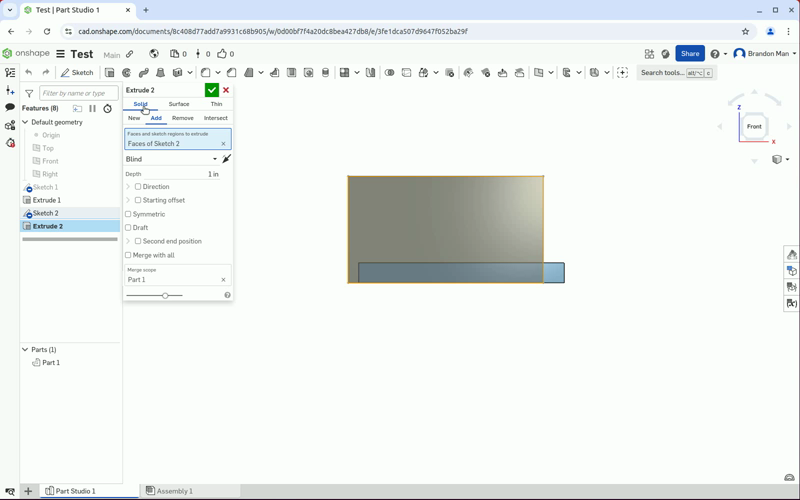
click(143, 106)
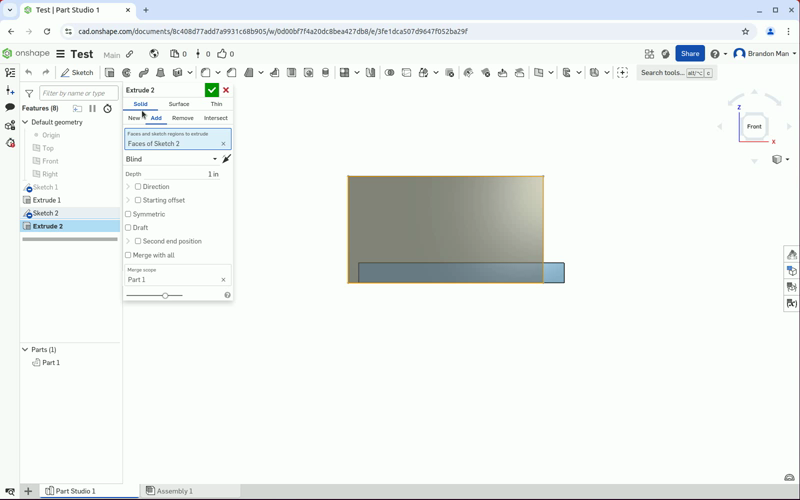
mouse_move(137, 120)
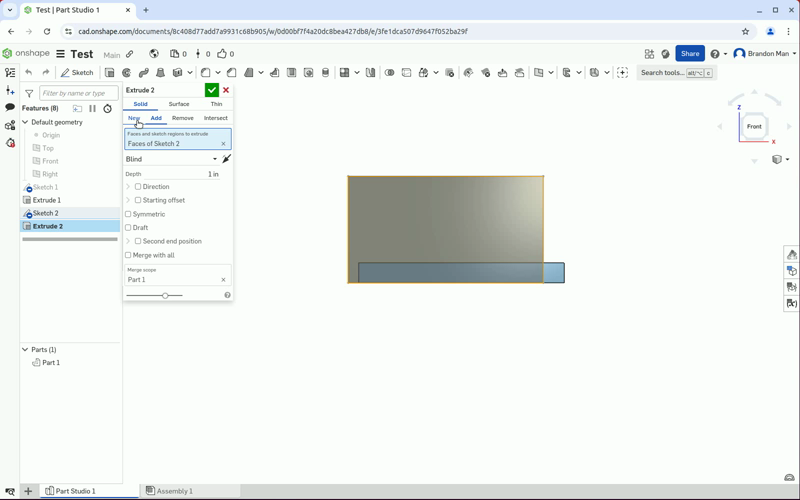
click(137, 120)
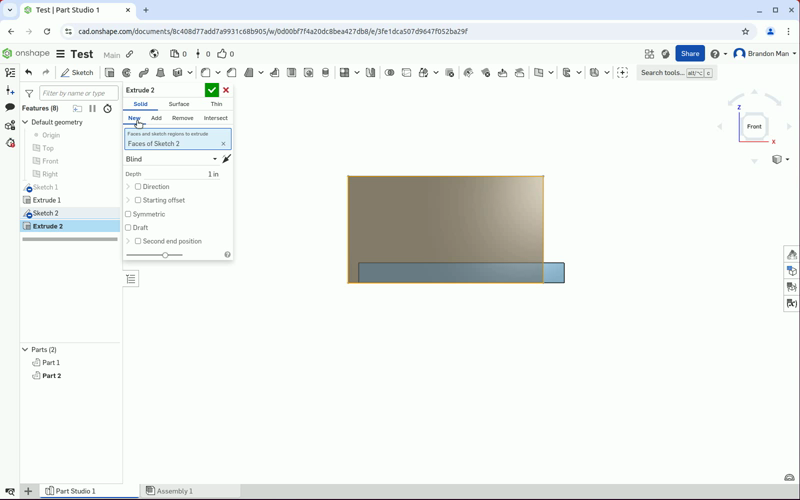
key(tab, 4)
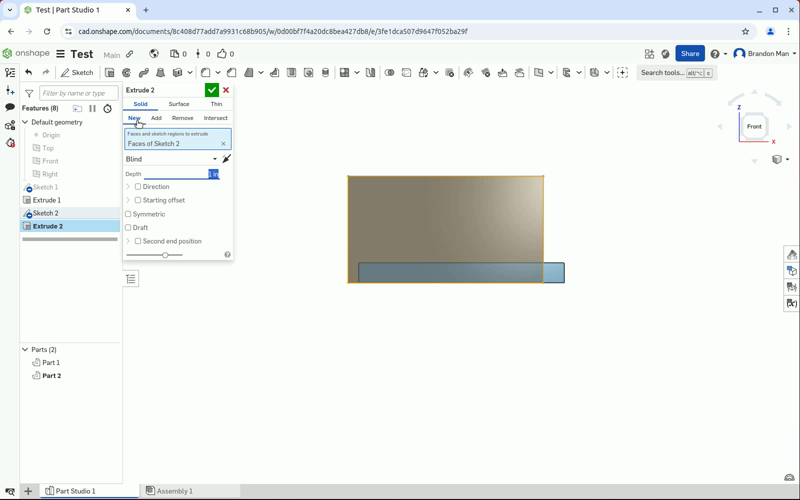
text(8.184)
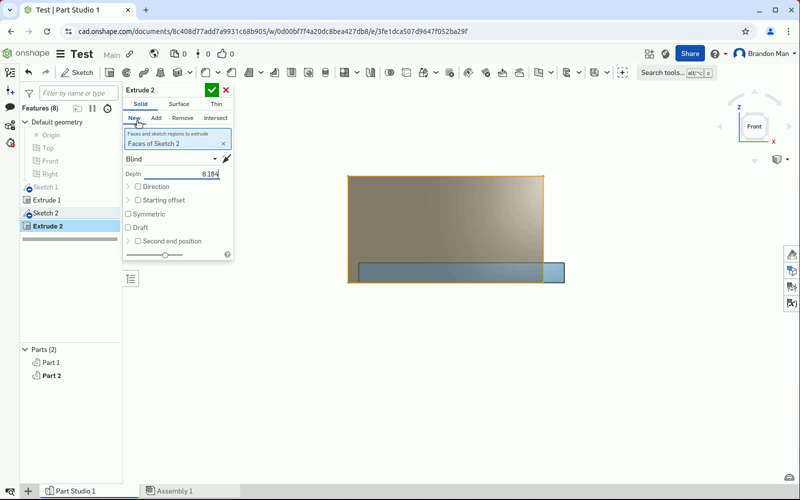
key(enter)
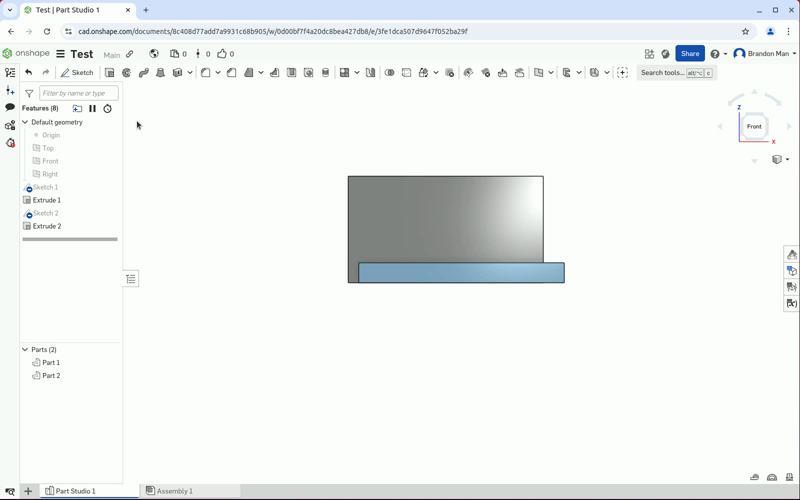
key(shift+h)
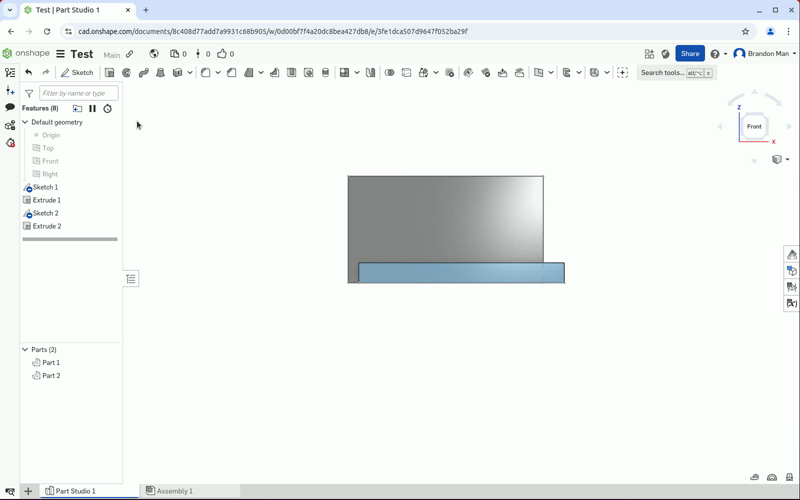
key(shift+h)
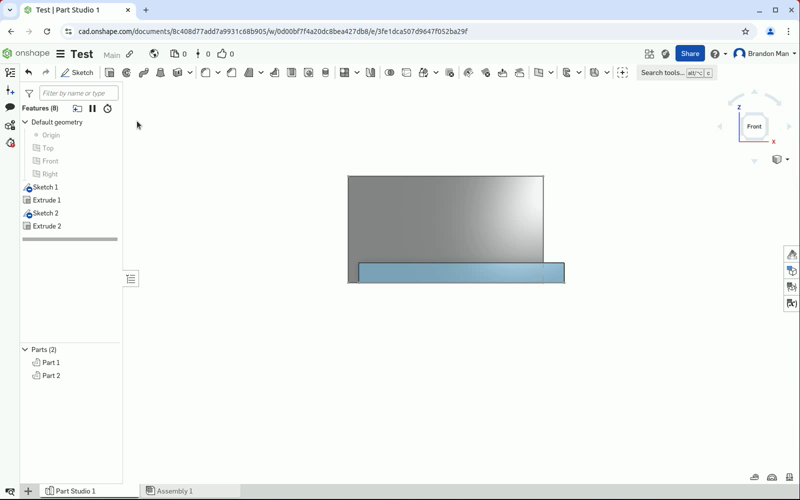
key(shift+7)
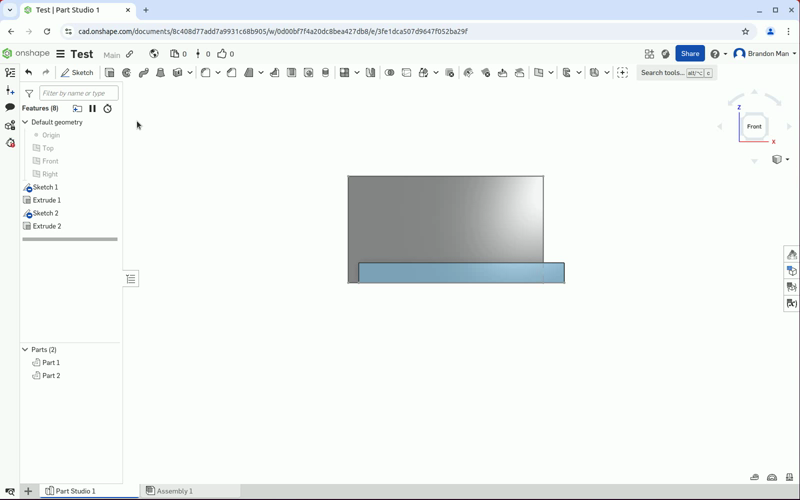
key(left, 2)
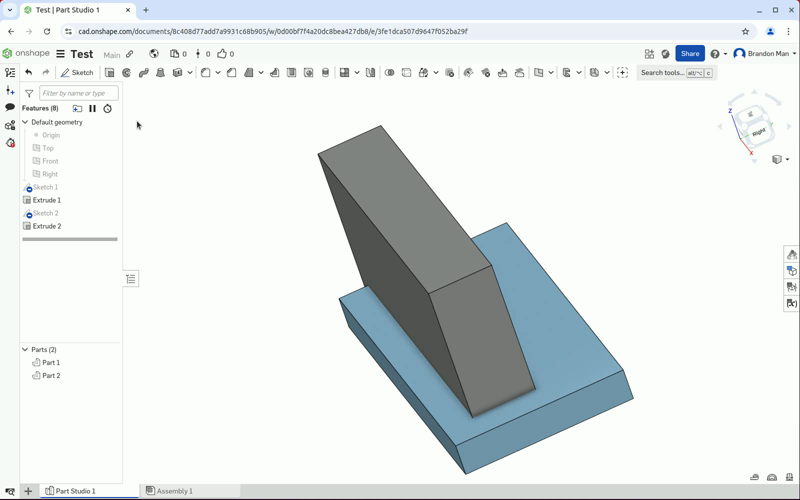
key(down, 2)
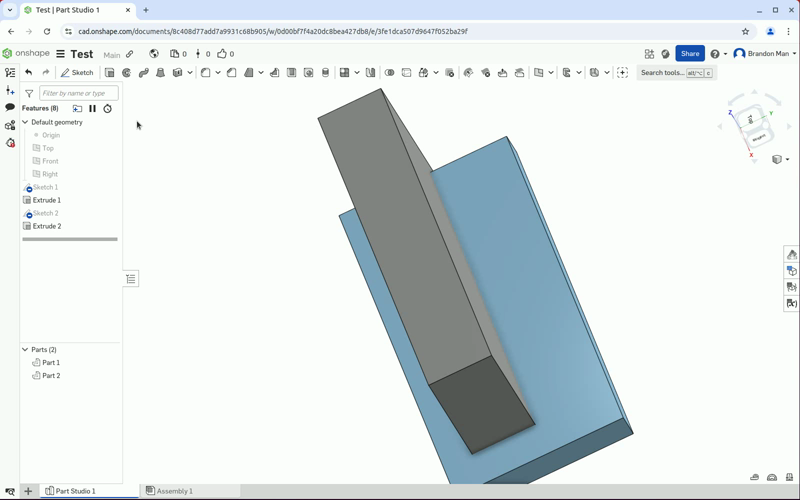
key(up, 2)
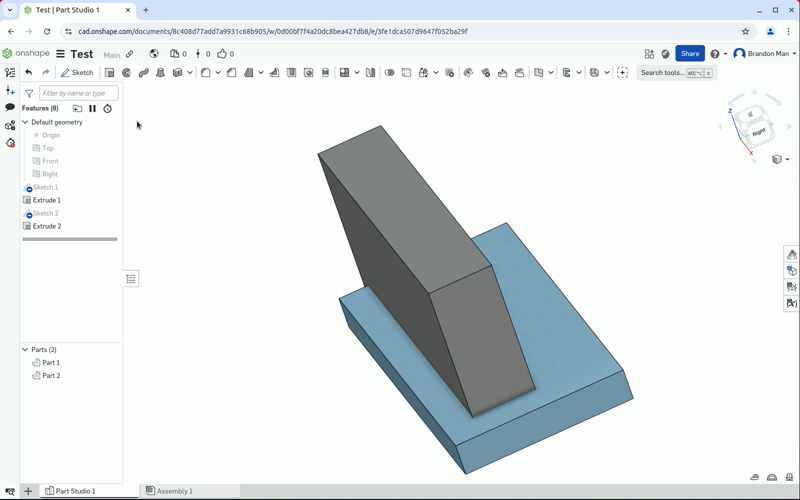
key(right, 2)
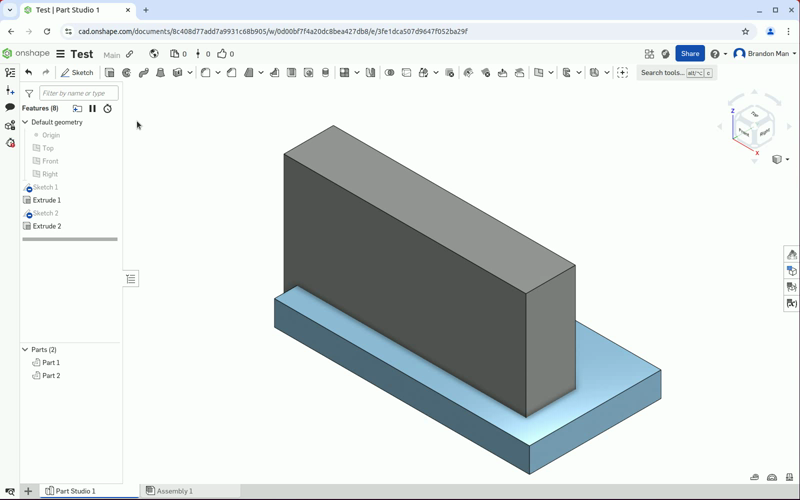
mouse_move(73, 189)
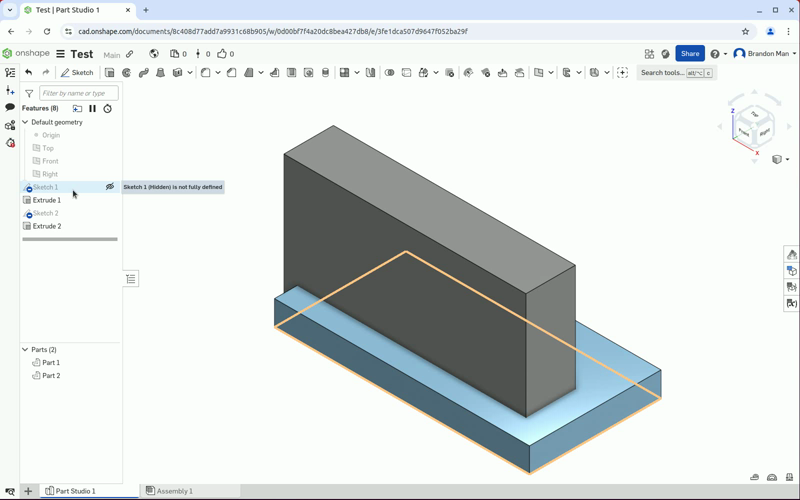
click(73, 189)